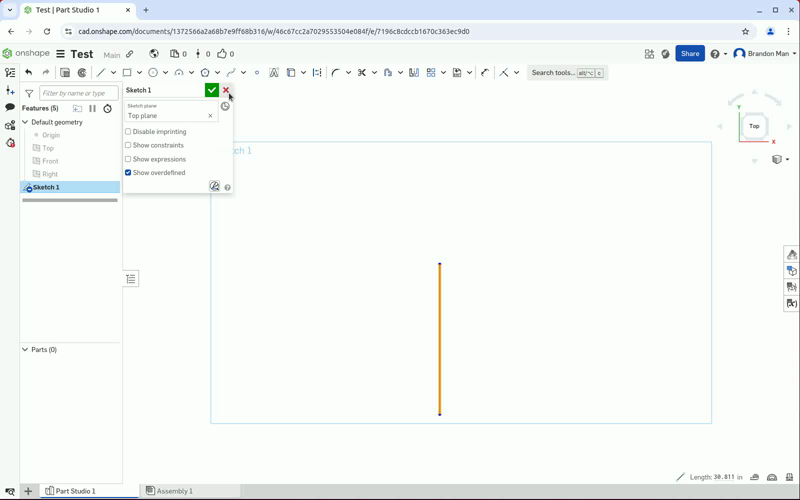
key(shift+h)
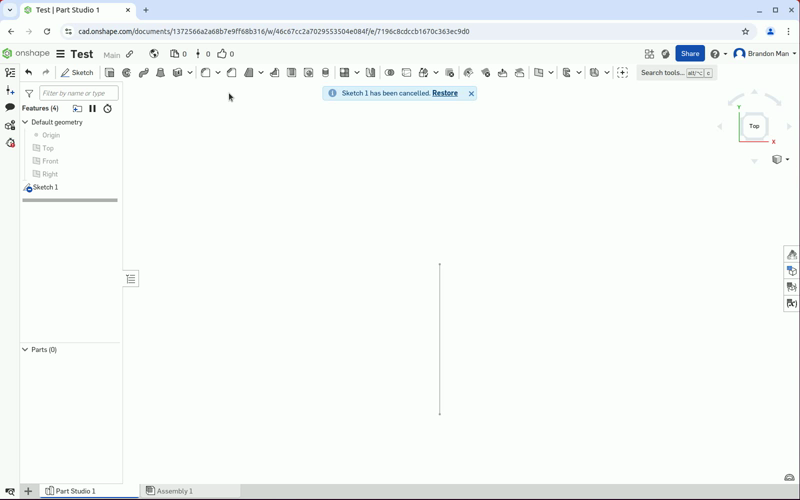
mouse_move(73, 352)
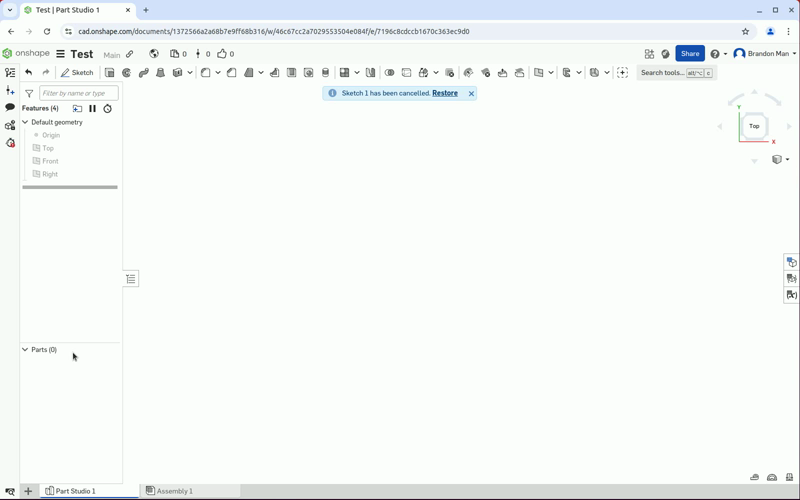
key(y)
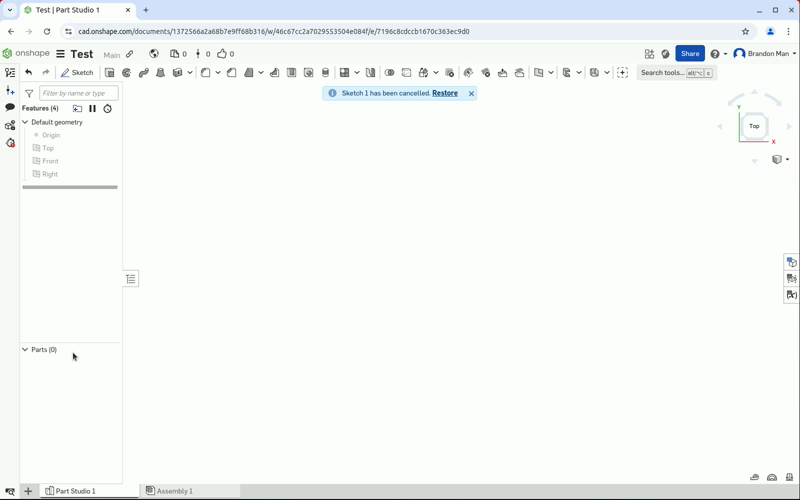
key(shift+p)
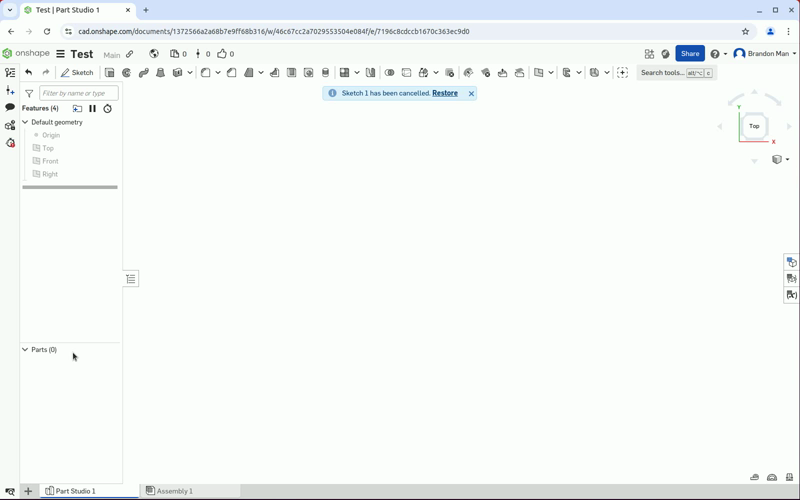
key(space)
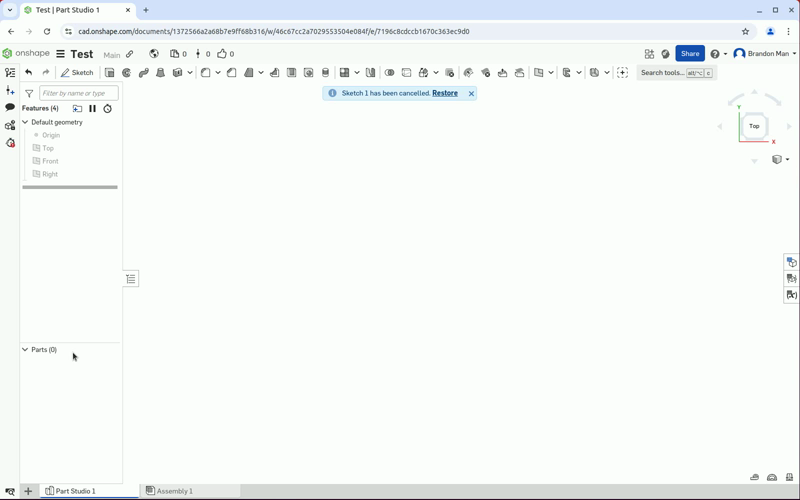
key_down(shift)
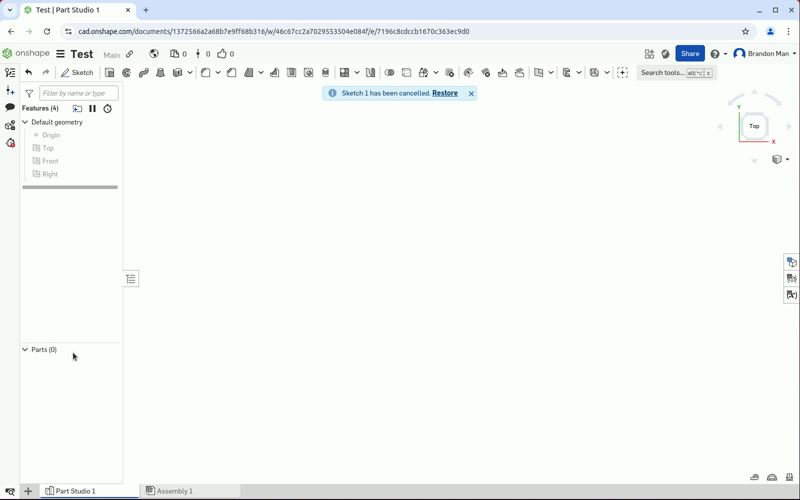
key(up)
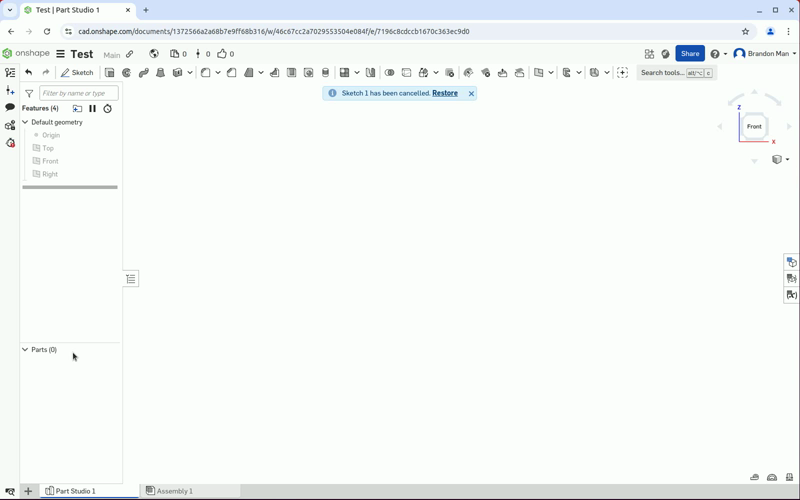
key_up(shift)
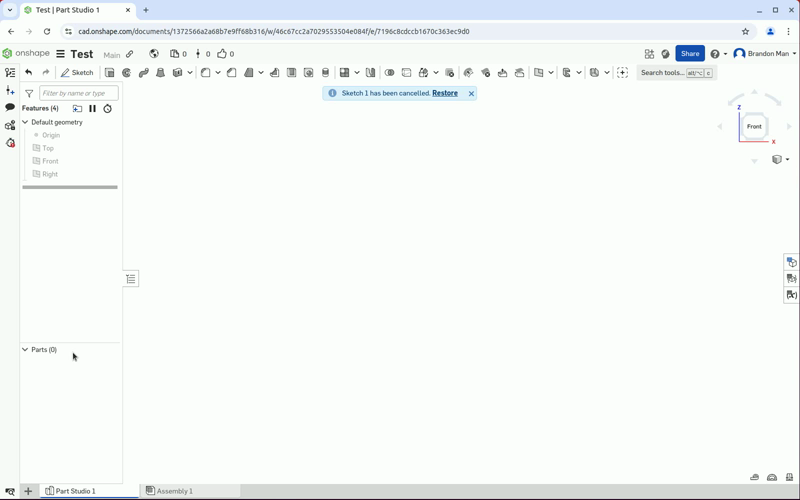
mouse_move(73, 352)
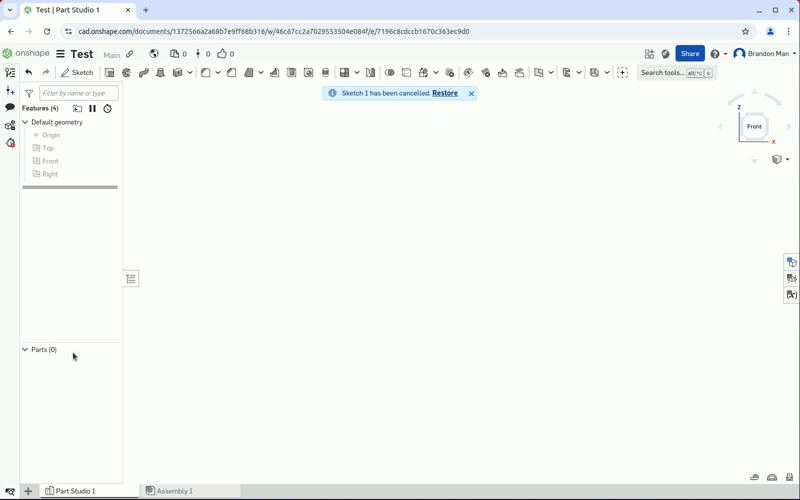
key(shift+y)
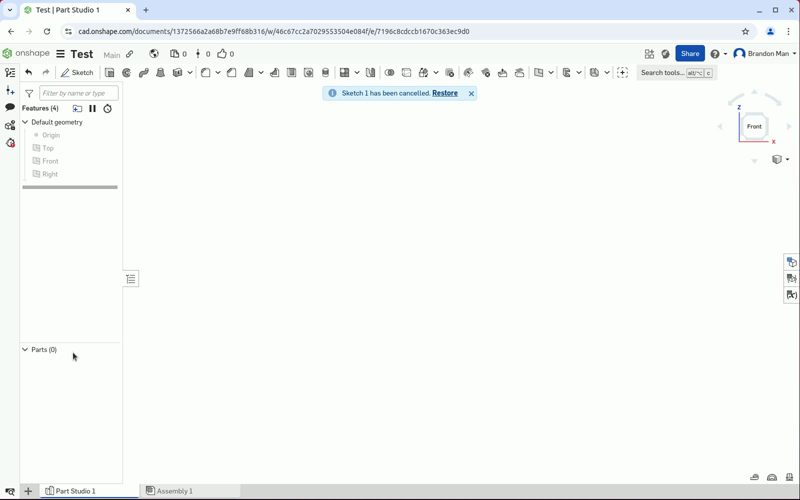
key(shift+s)
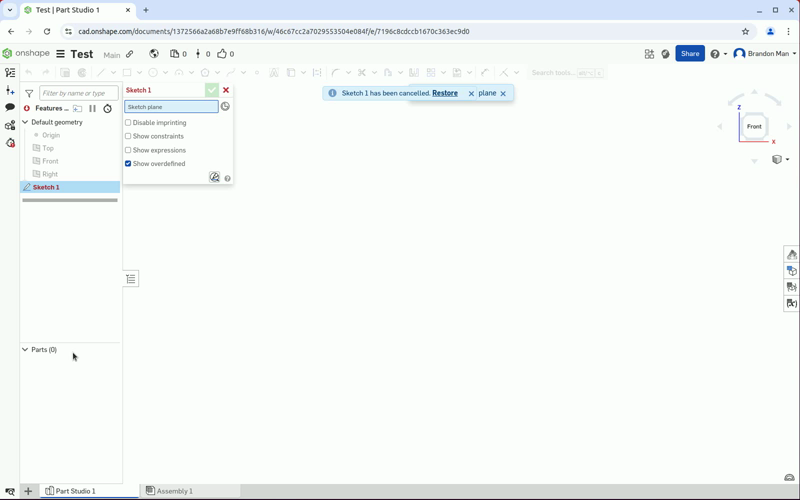
mouse_move(73, 163)
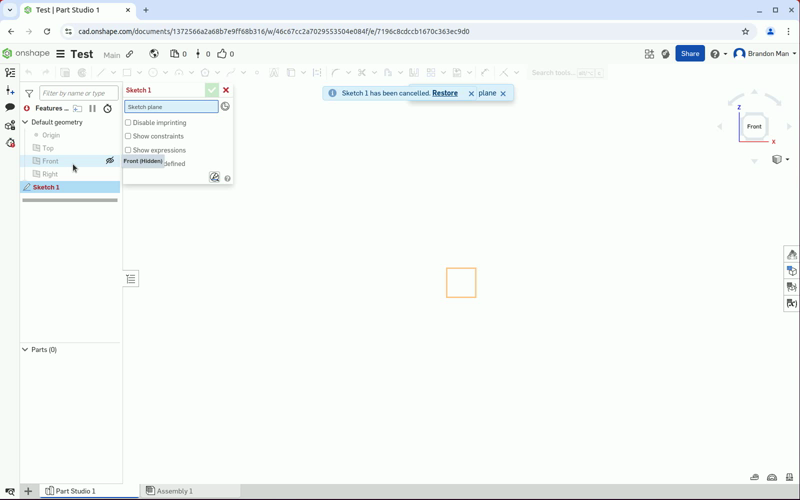
click(73, 163)
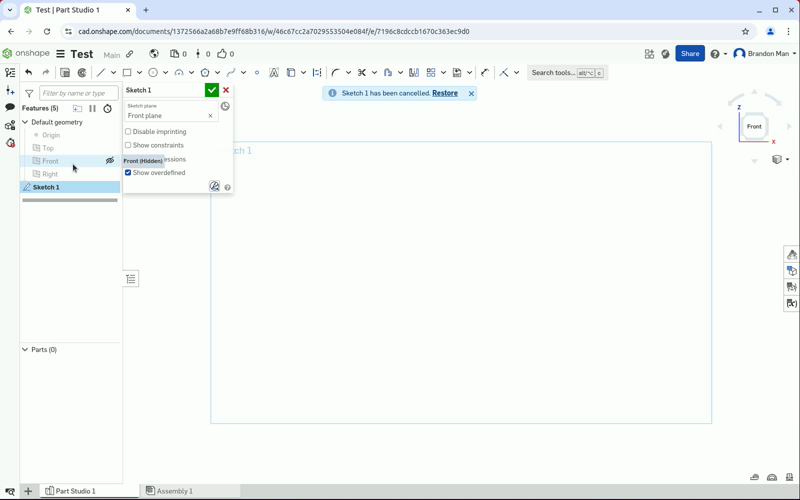
mouse_move(73, 352)
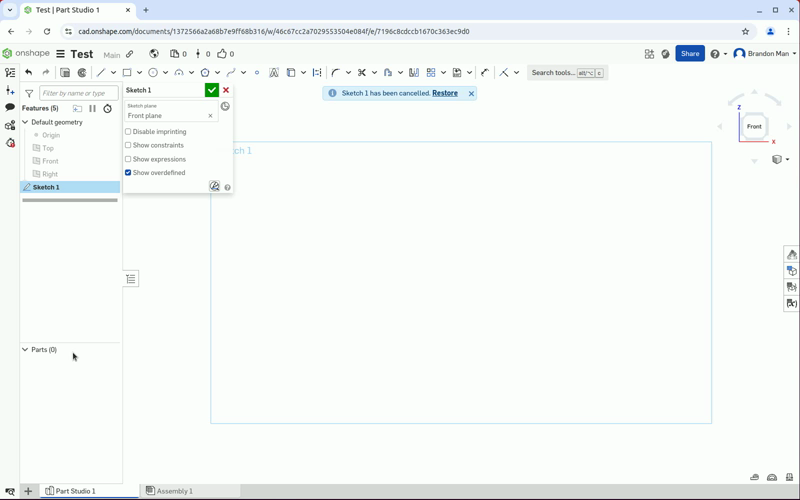
key(y)
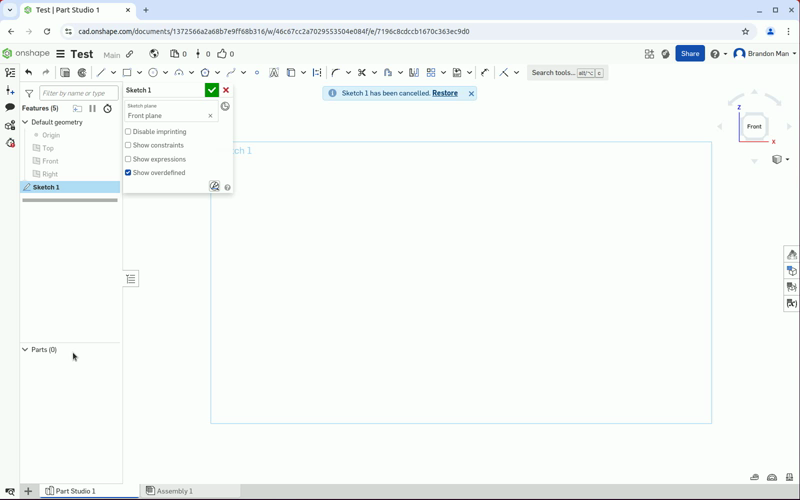
key(l)
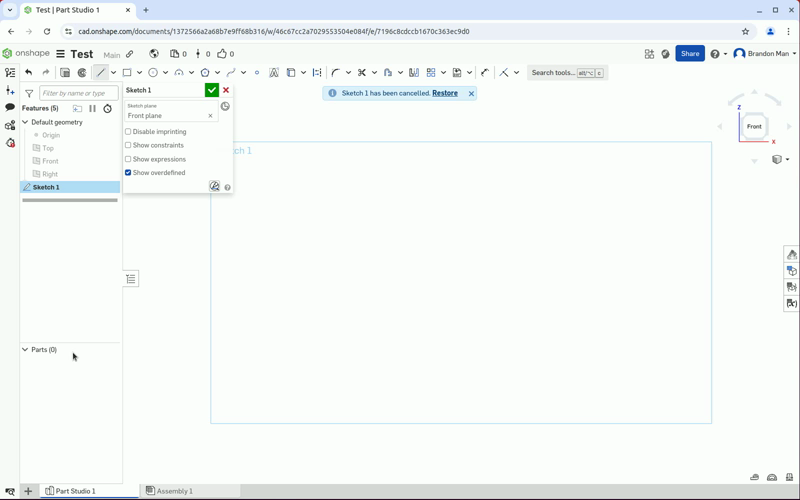
key_down(shift)
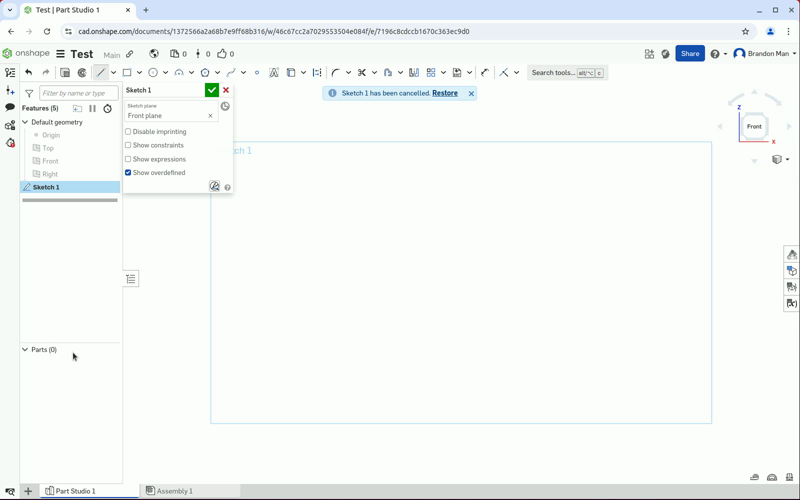
mouse_move(348, 237)
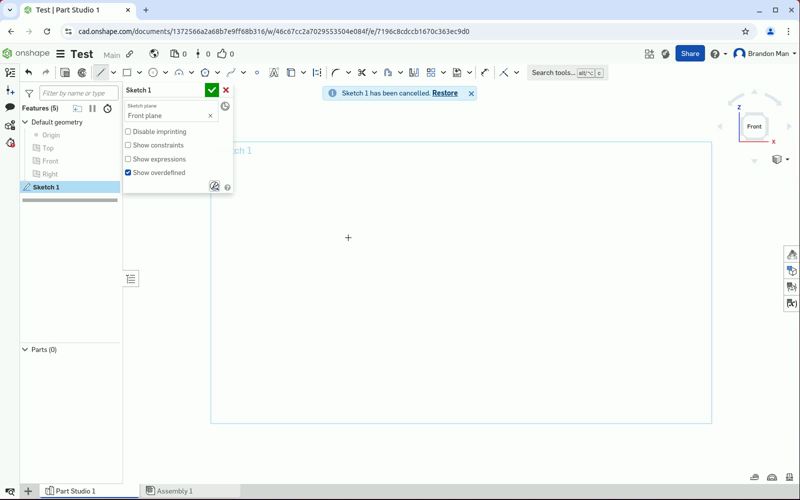
click(348, 237)
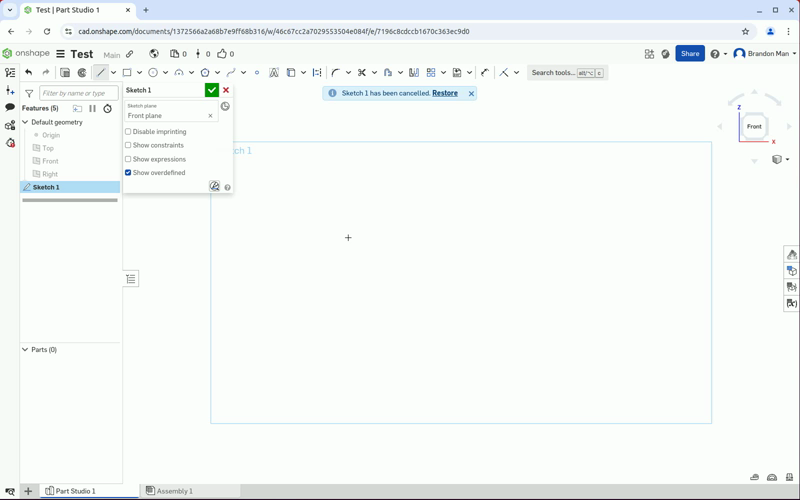
key_up(shift)
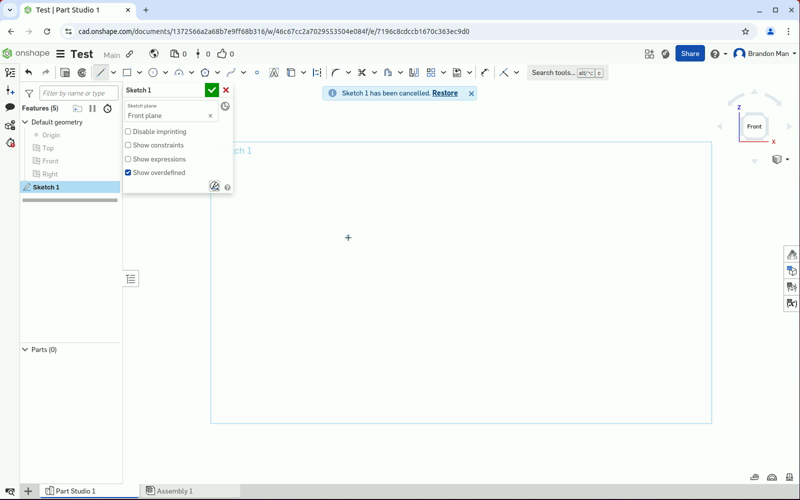
key_down(shift)
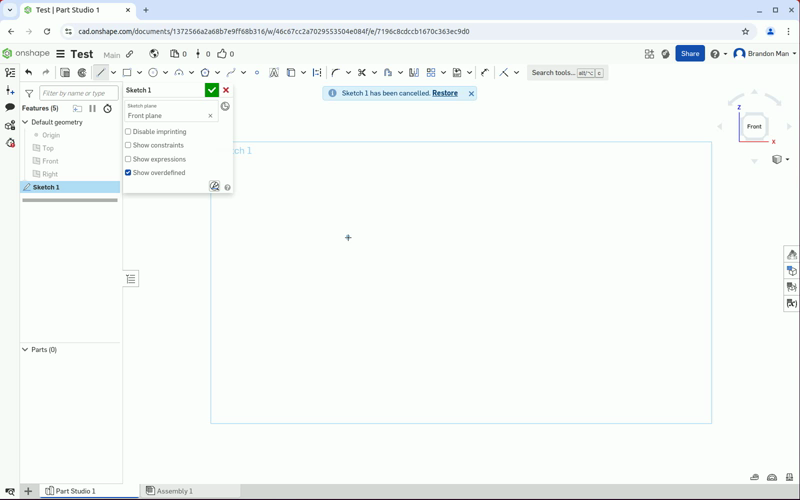
mouse_move(449, 237)
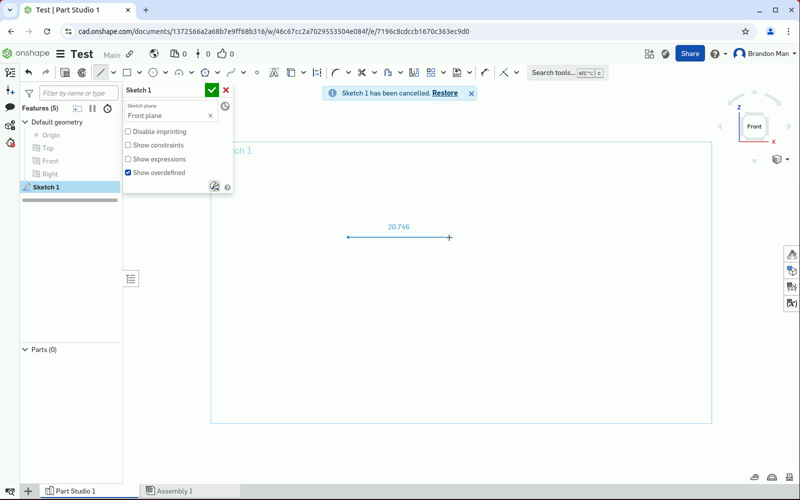
click(449, 237)
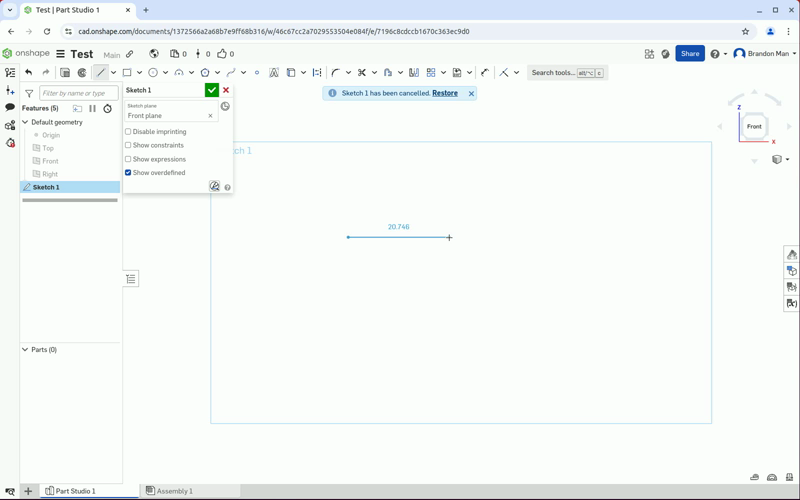
key_up(shift)
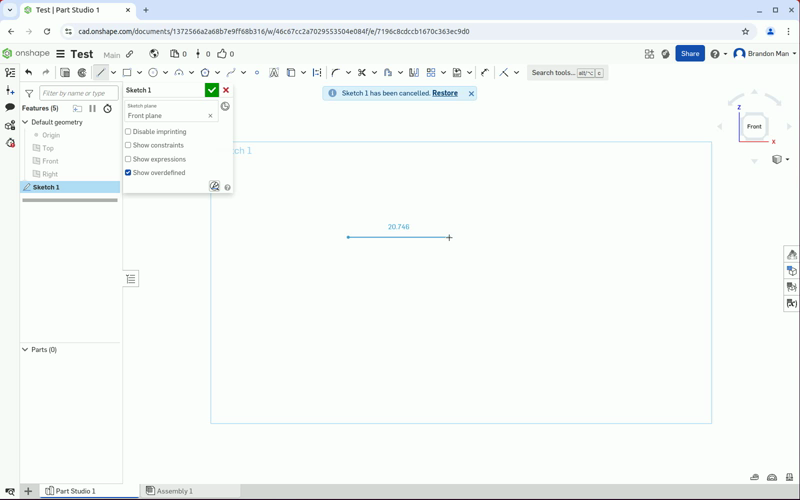
key_down(shift)
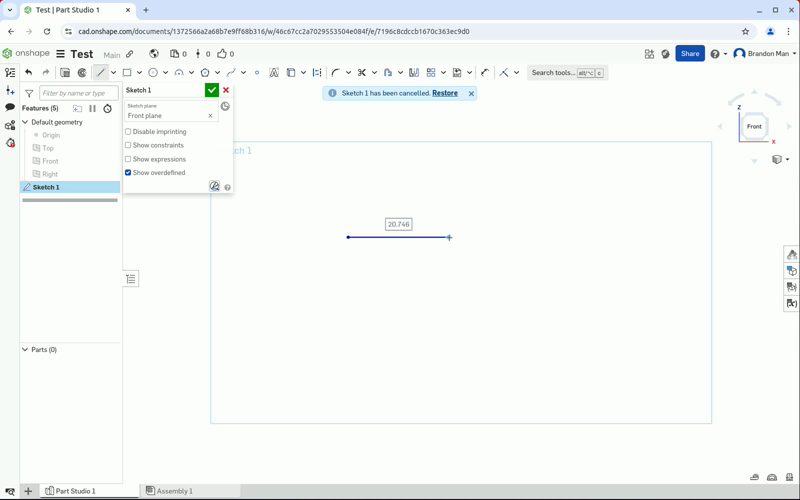
mouse_move(479, 237)
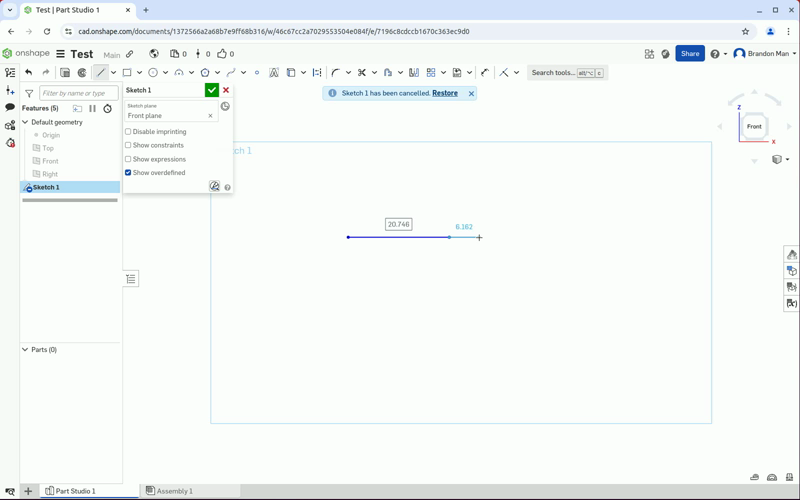
mouse_move(449, 216)
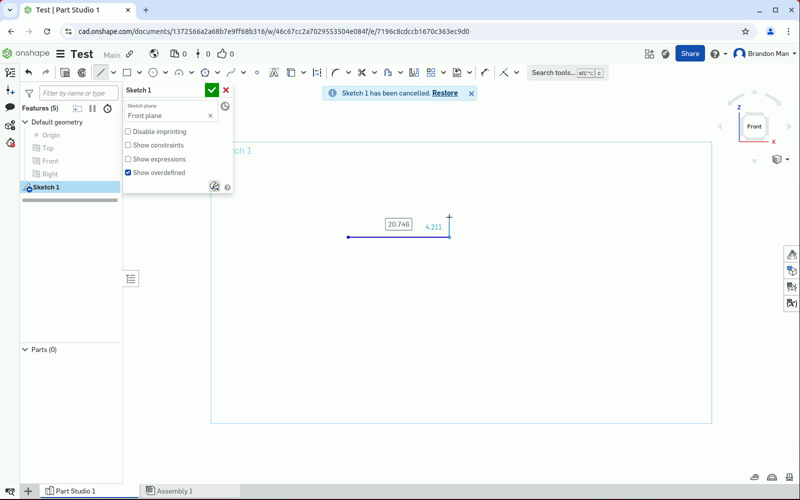
click(449, 216)
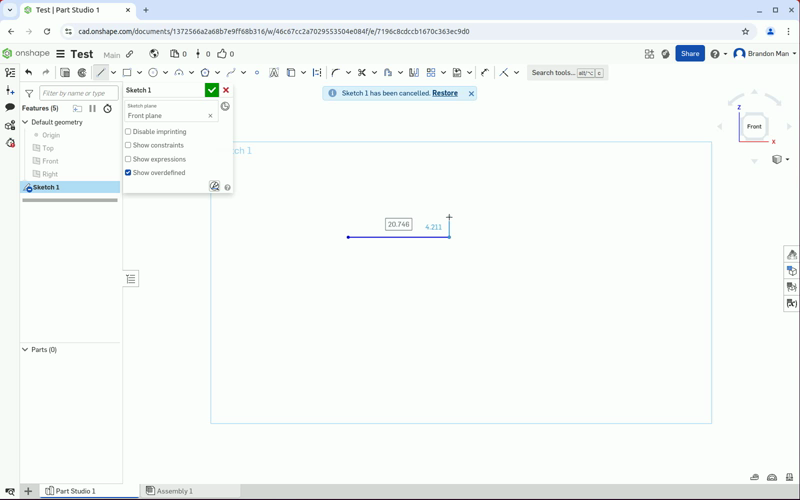
key_up(shift)
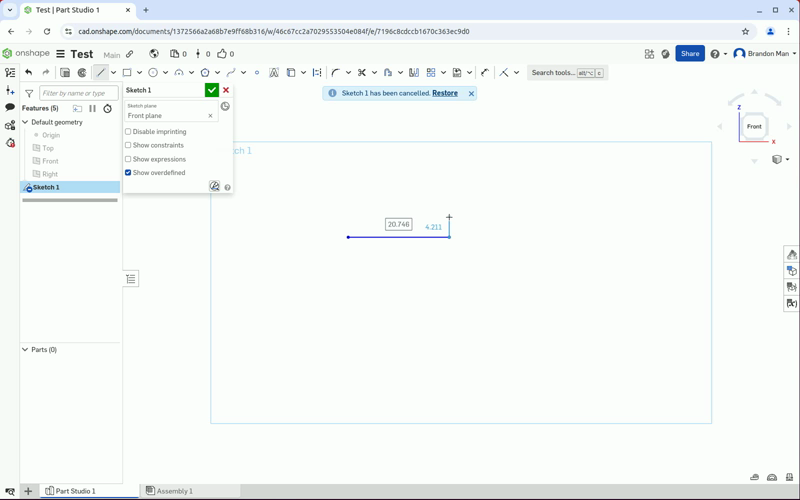
key_down(shift)
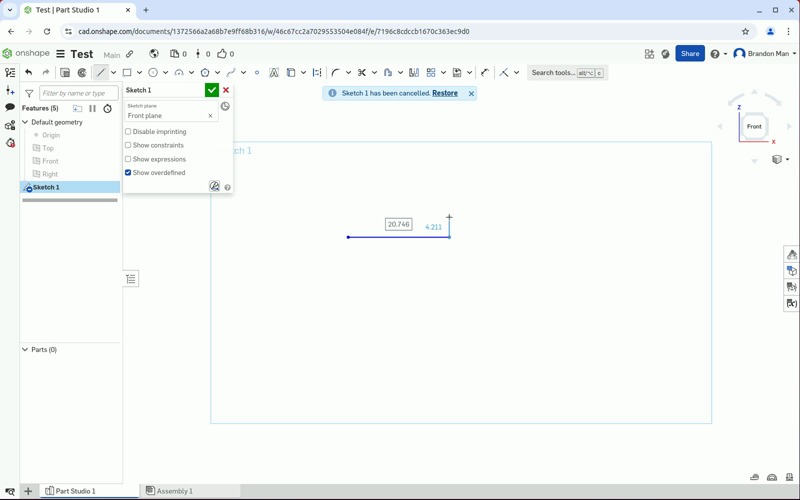
mouse_move(479, 216)
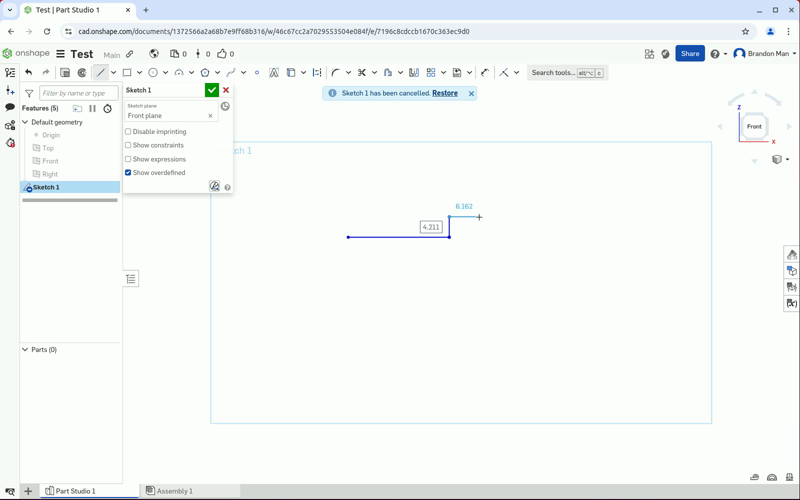
mouse_move(449, 183)
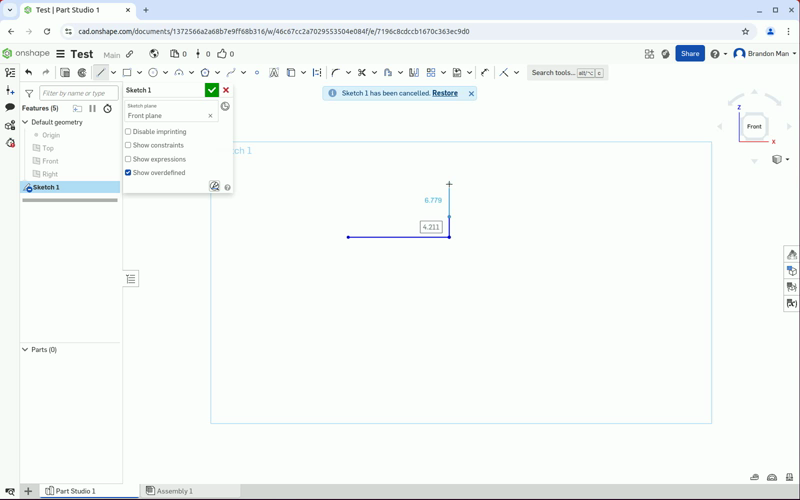
click(449, 183)
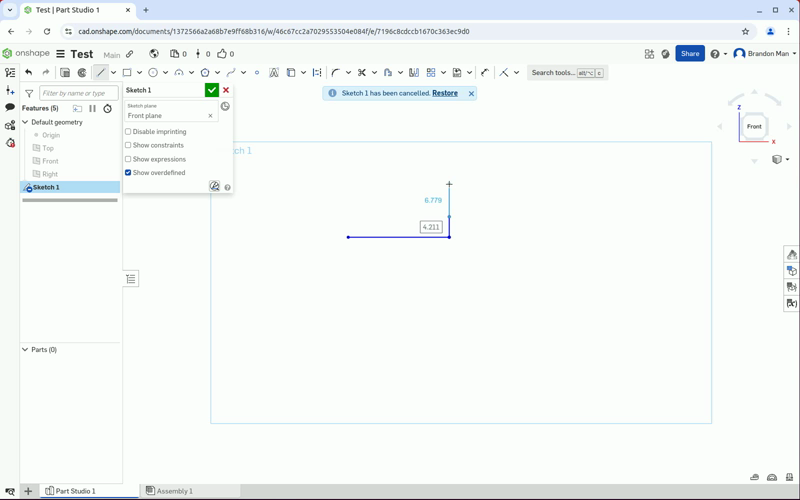
key_up(shift)
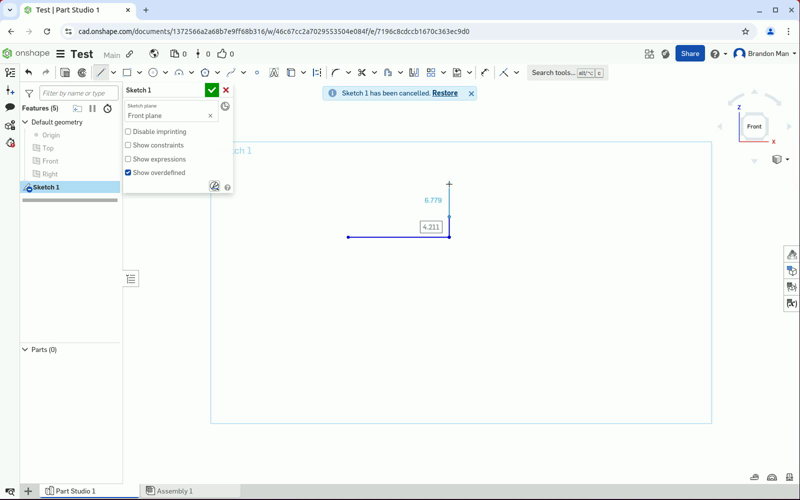
key_down(shift)
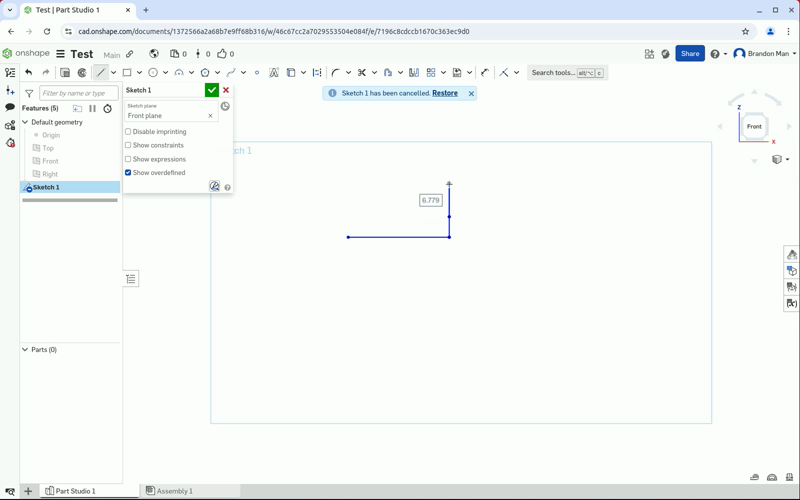
mouse_move(479, 183)
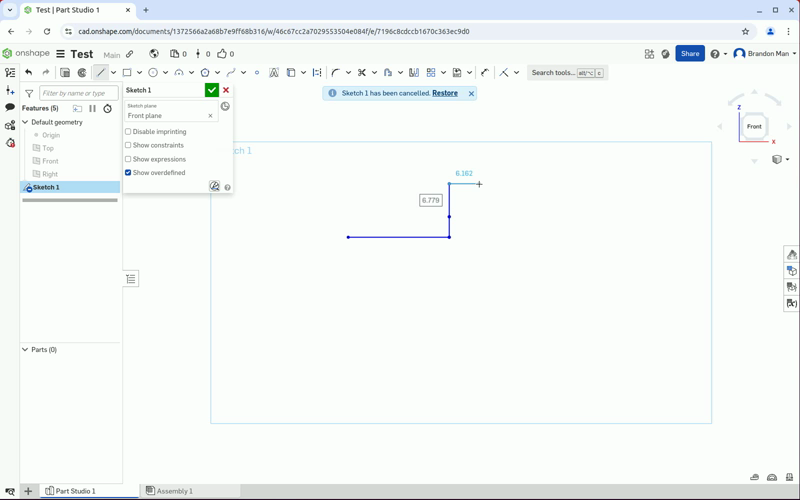
mouse_move(440, 183)
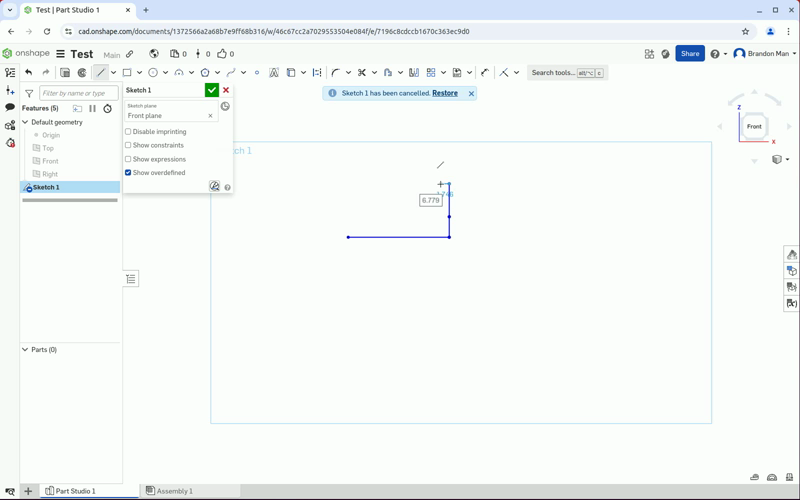
click(440, 183)
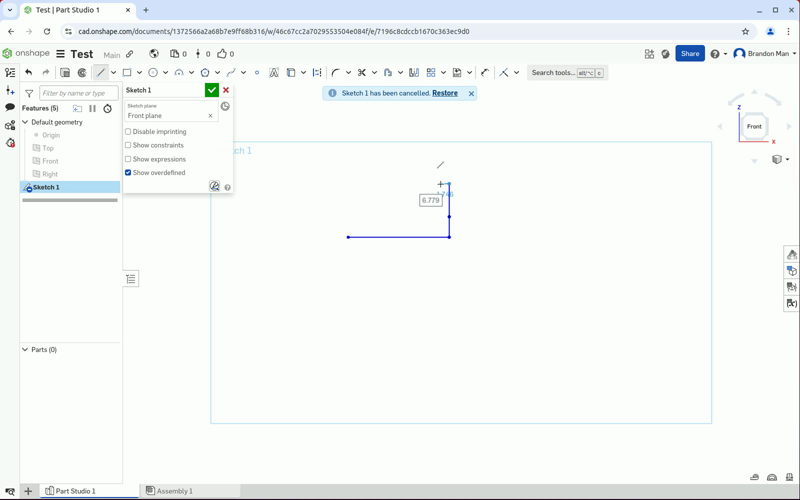
key_up(shift)
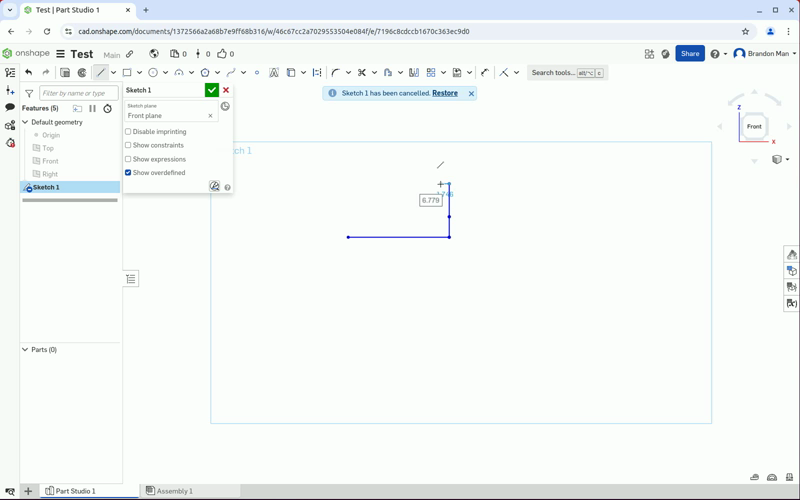
key_down(shift)
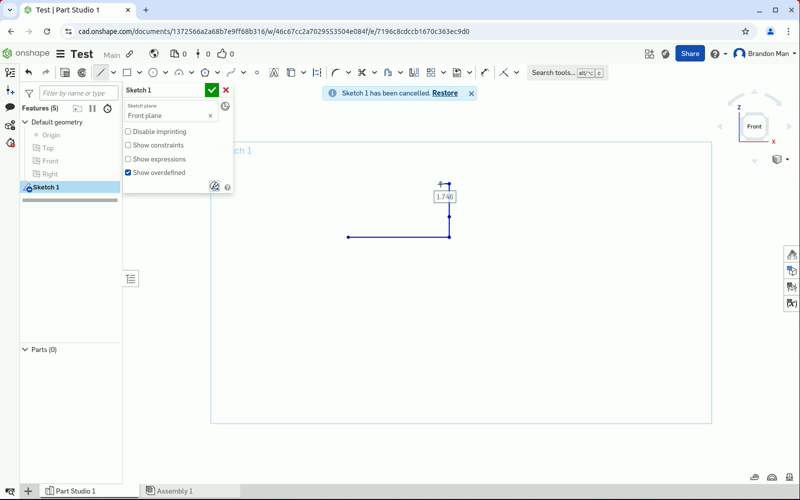
mouse_move(470, 183)
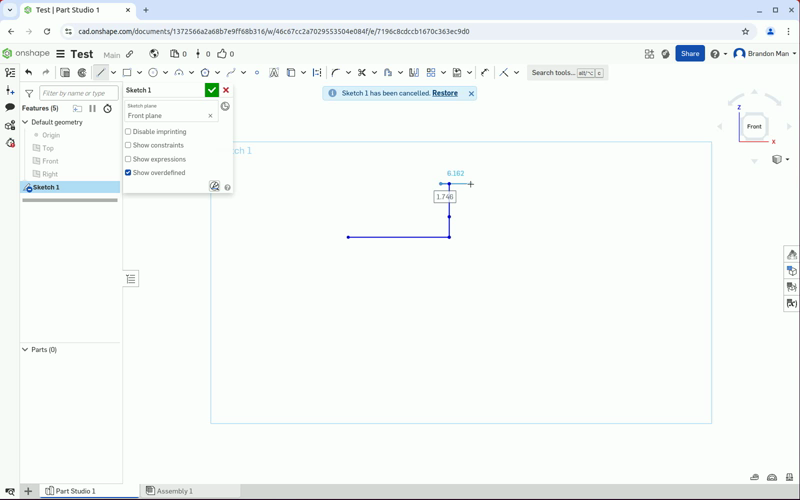
mouse_move(440, 204)
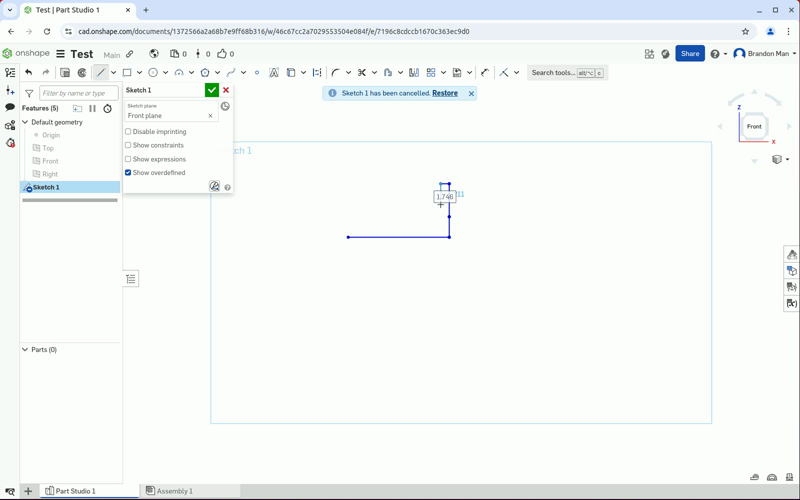
click(440, 204)
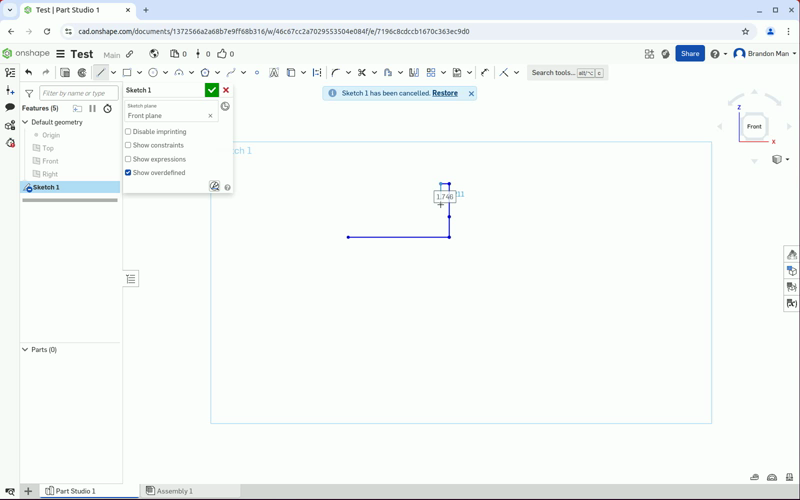
key_up(shift)
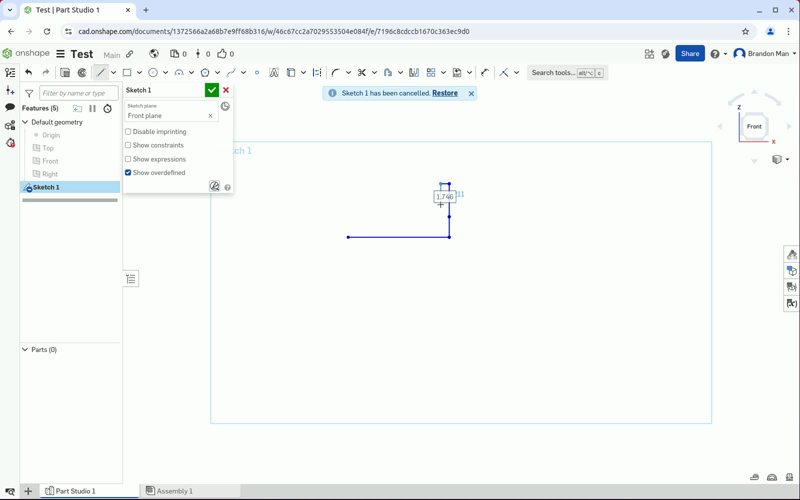
key_down(shift)
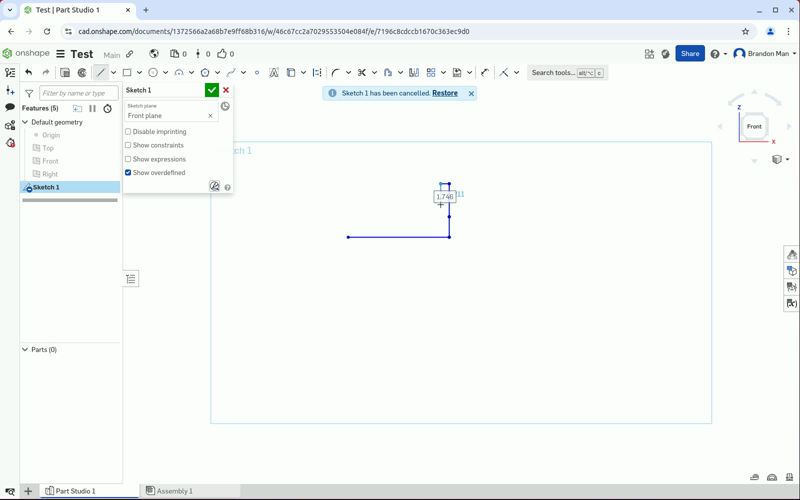
mouse_move(470, 204)
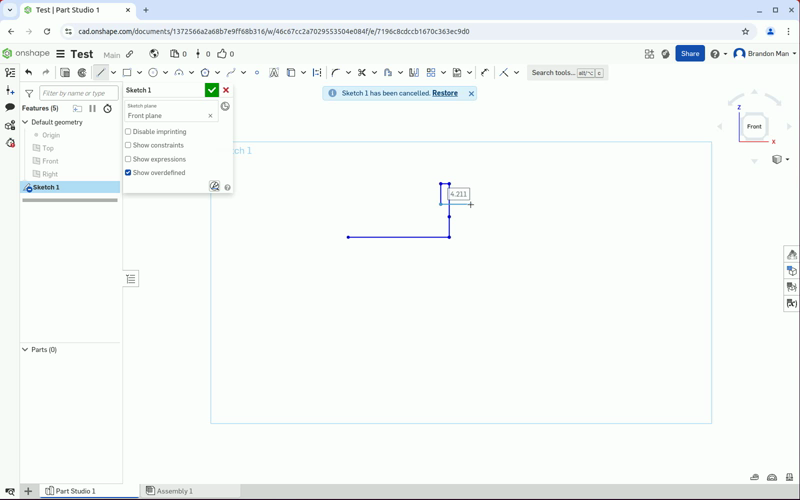
mouse_move(416, 204)
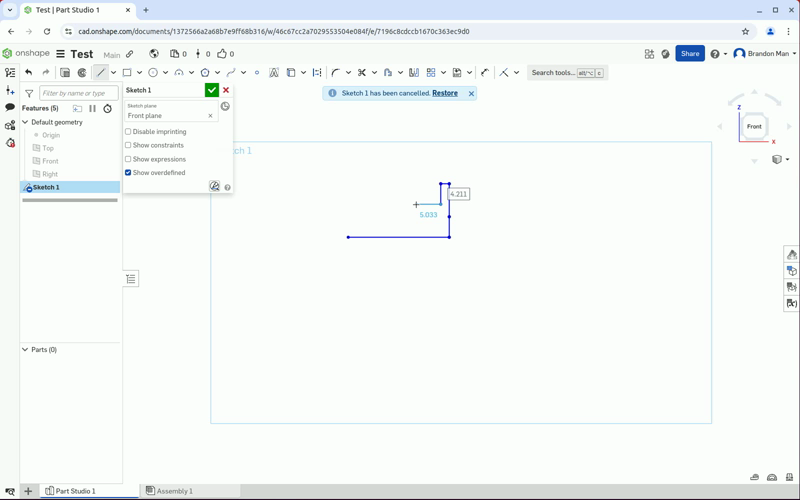
click(416, 204)
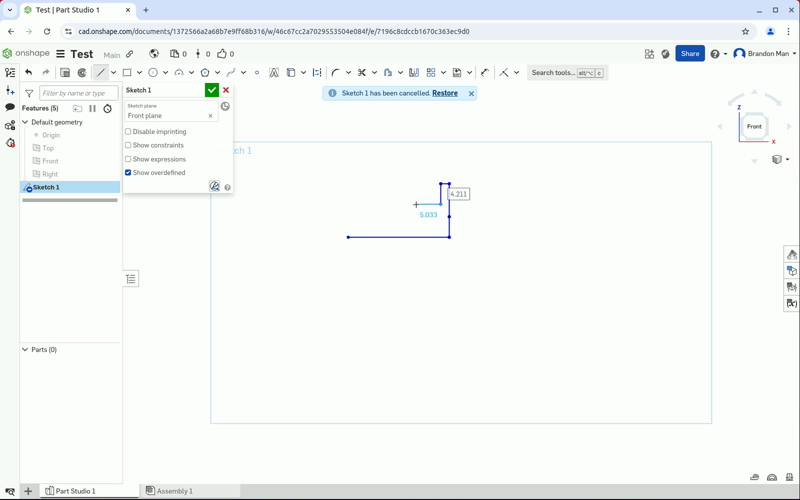
key_up(shift)
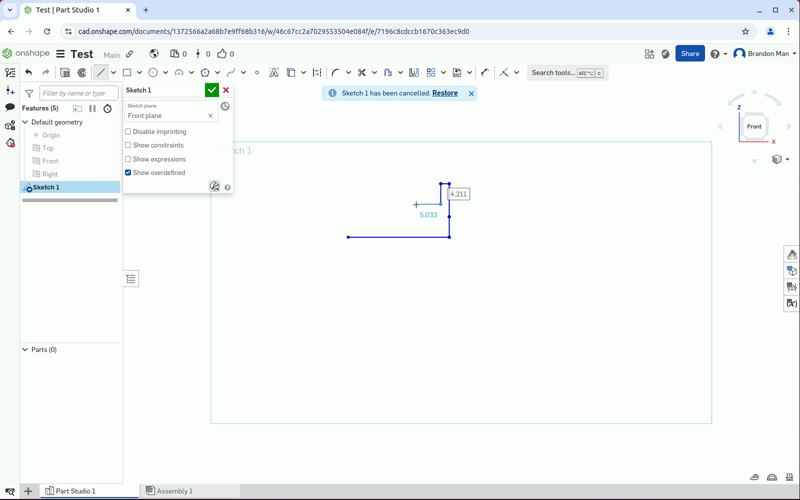
key(esc)
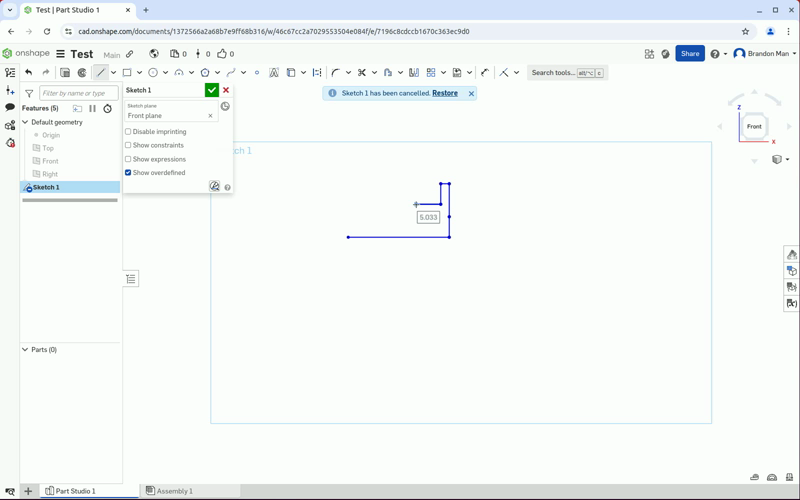
key(a)
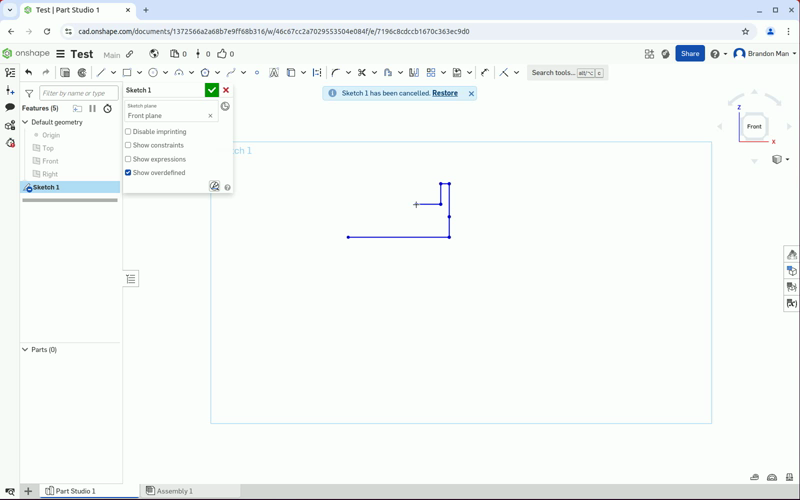
mouse_move(416, 204)
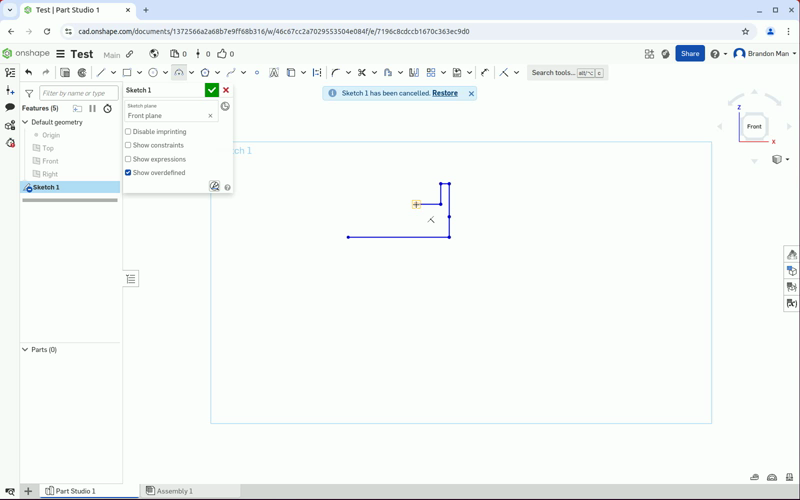
click(416, 204)
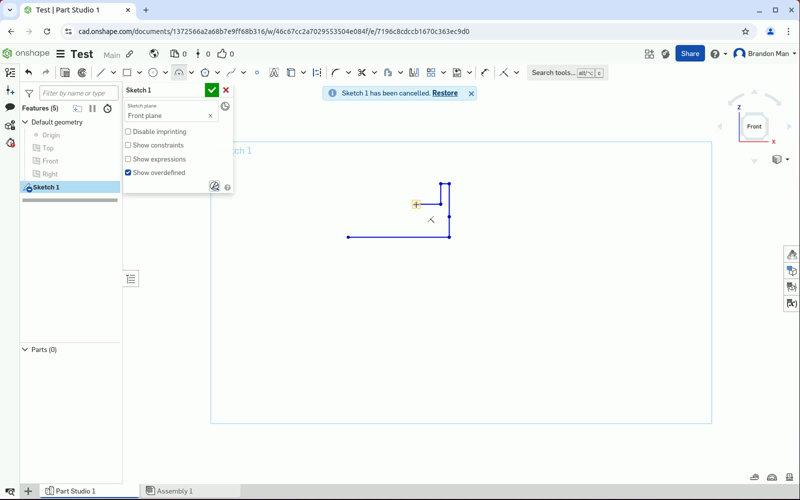
key_down(shift)
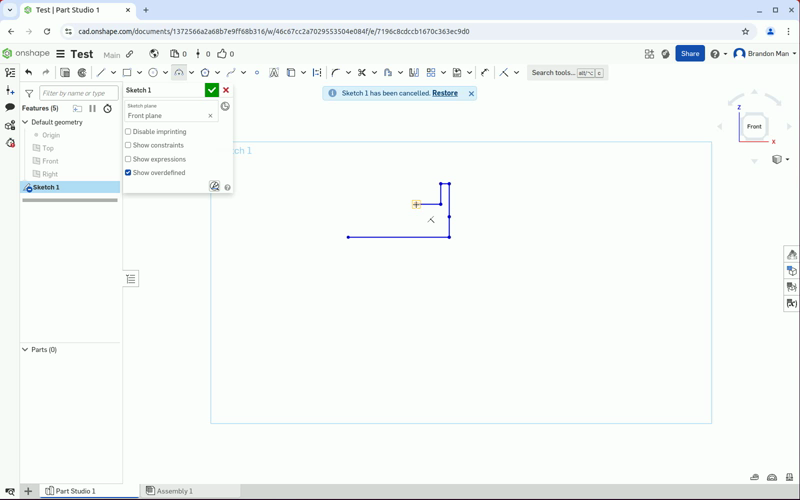
mouse_move(380, 202)
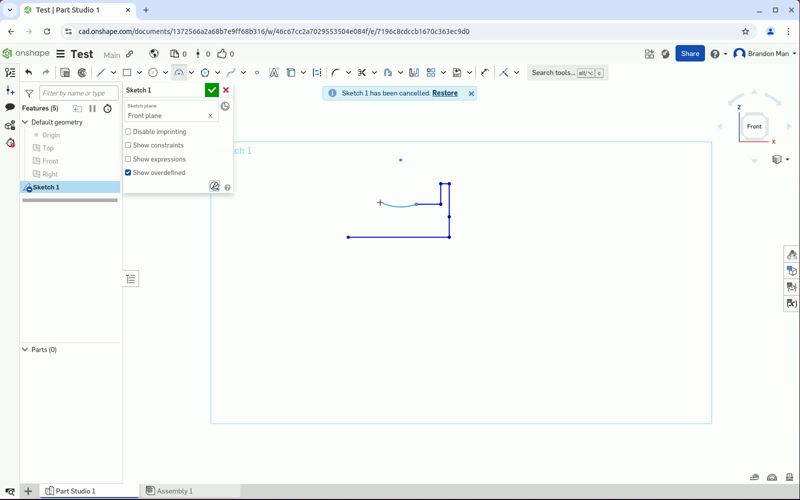
click(380, 202)
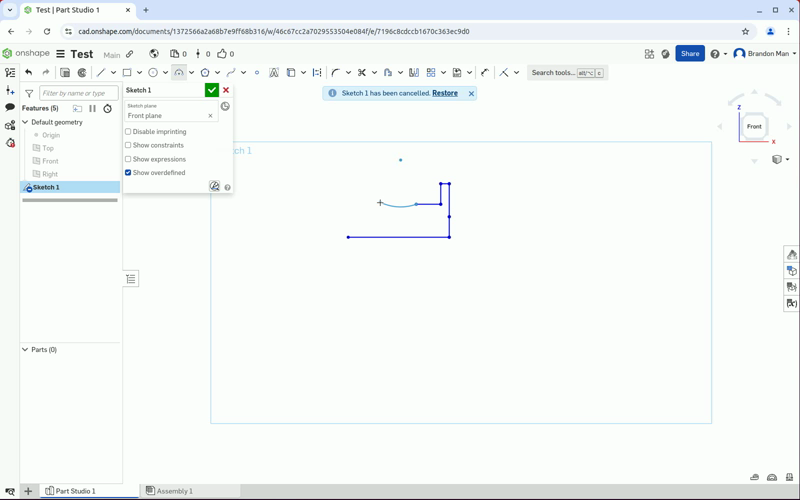
mouse_move(397, 219)
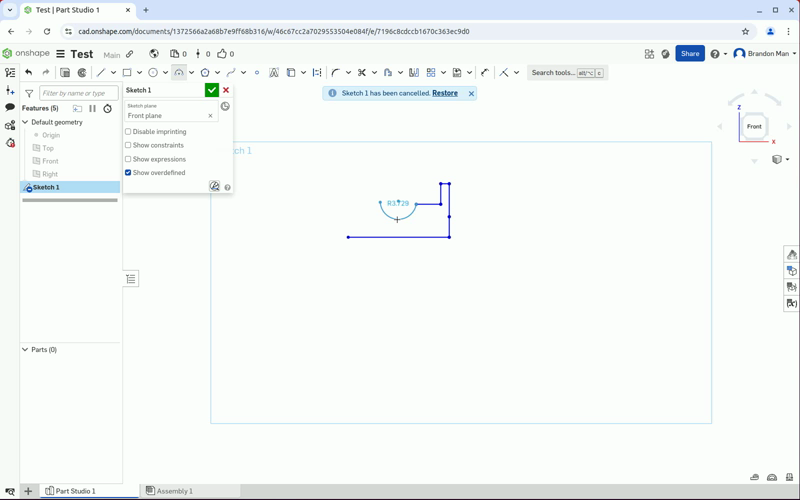
click(397, 219)
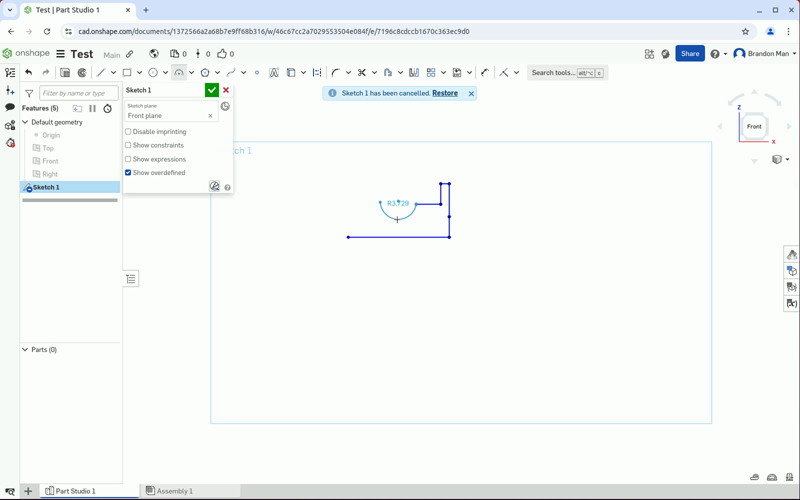
key_up(shift)
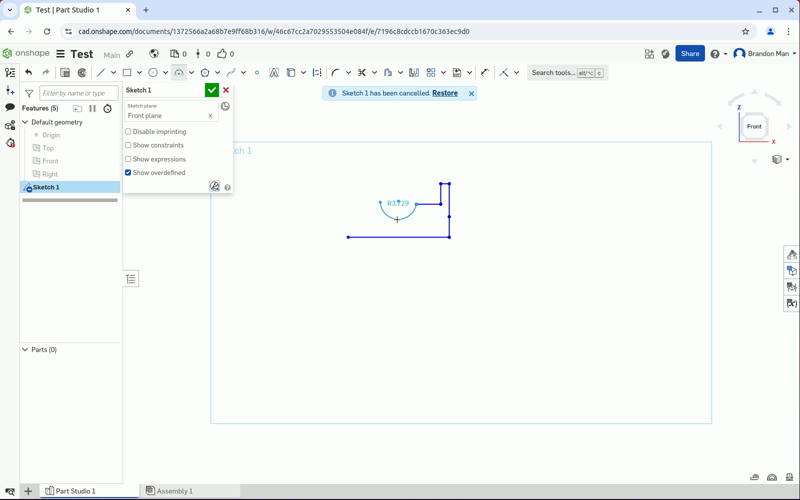
key(esc)
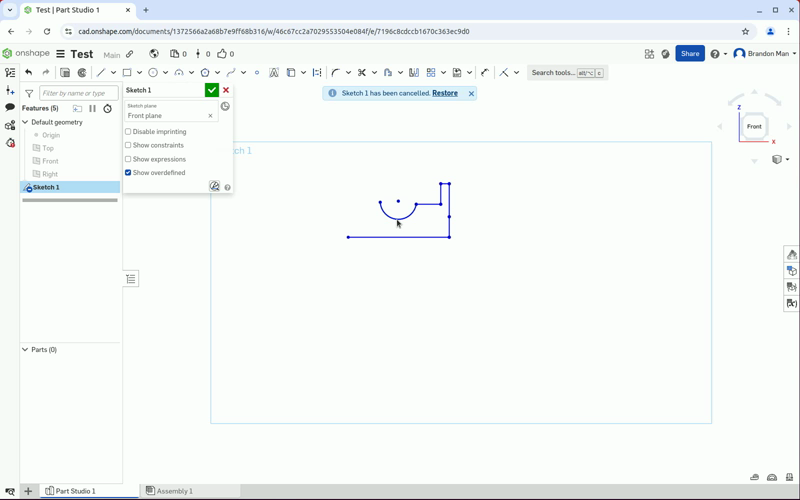
key(l)
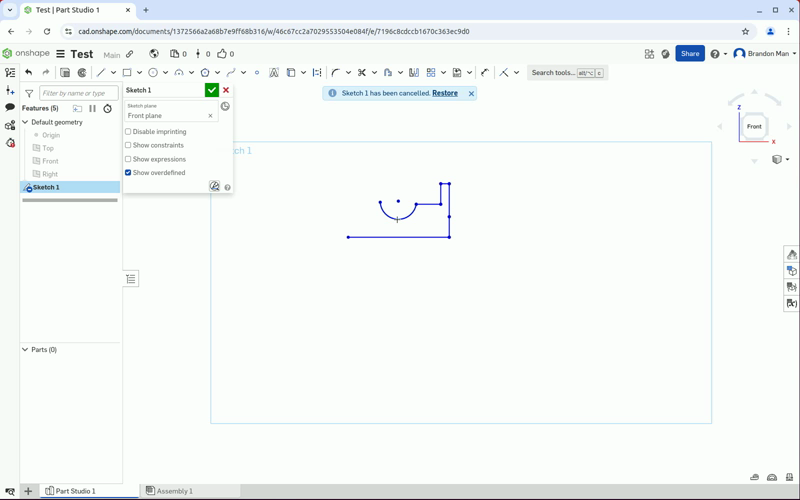
mouse_move(380, 202)
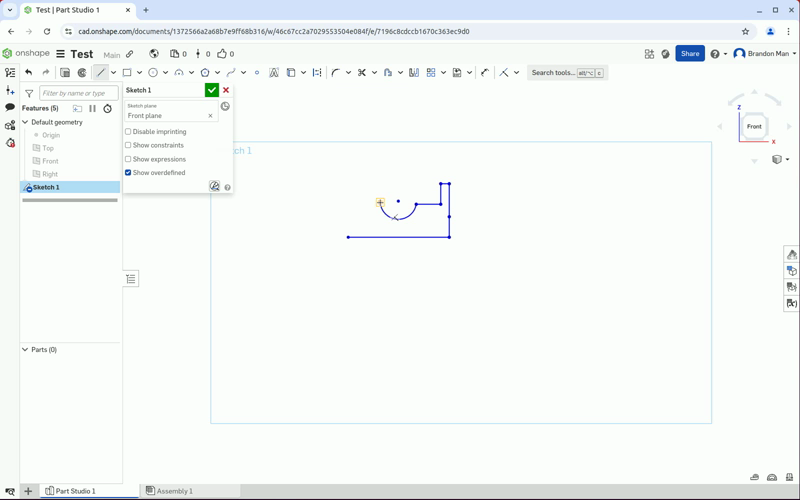
click(380, 202)
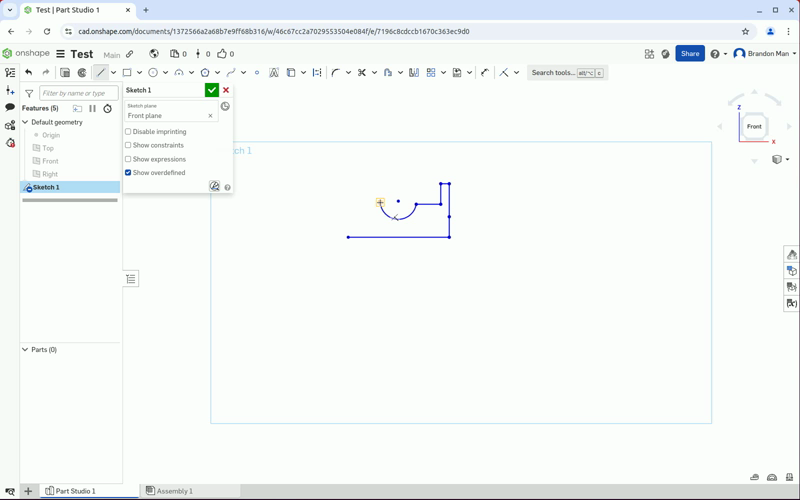
key_down(shift)
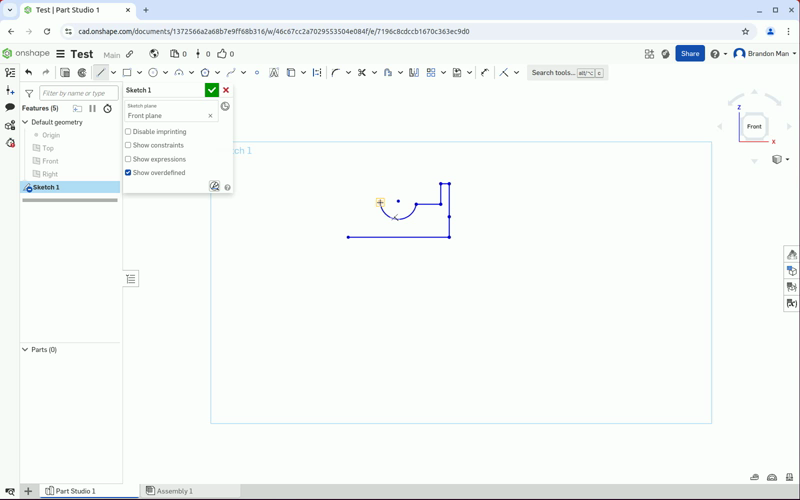
mouse_move(410, 202)
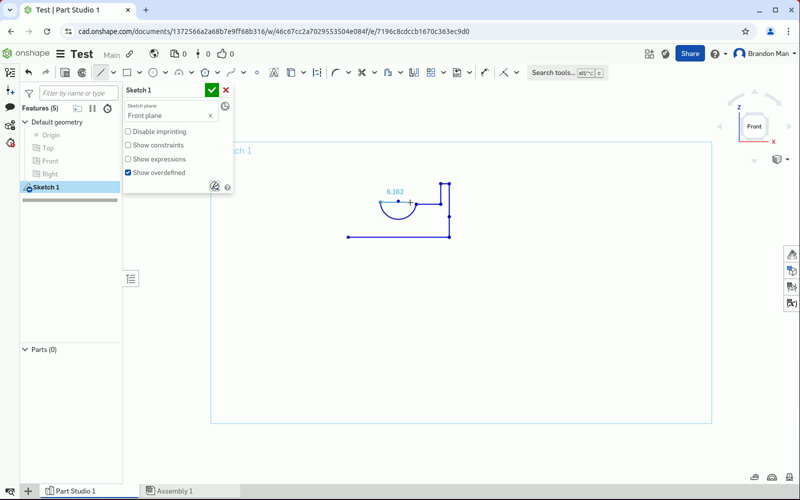
mouse_move(357, 202)
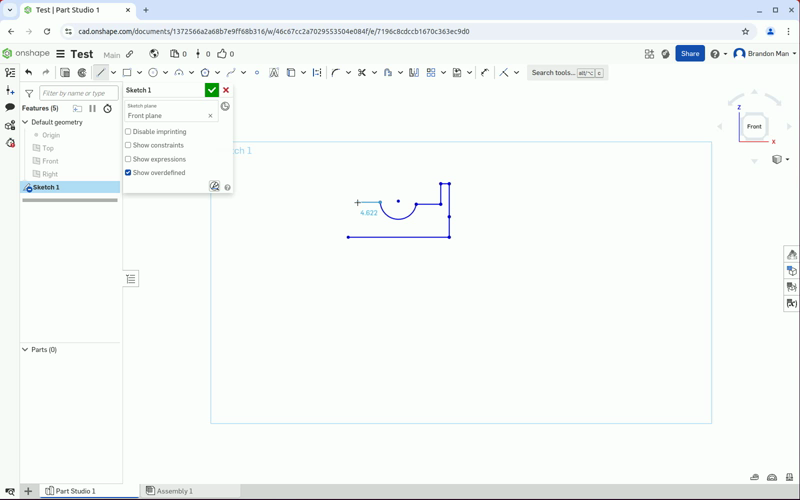
click(357, 202)
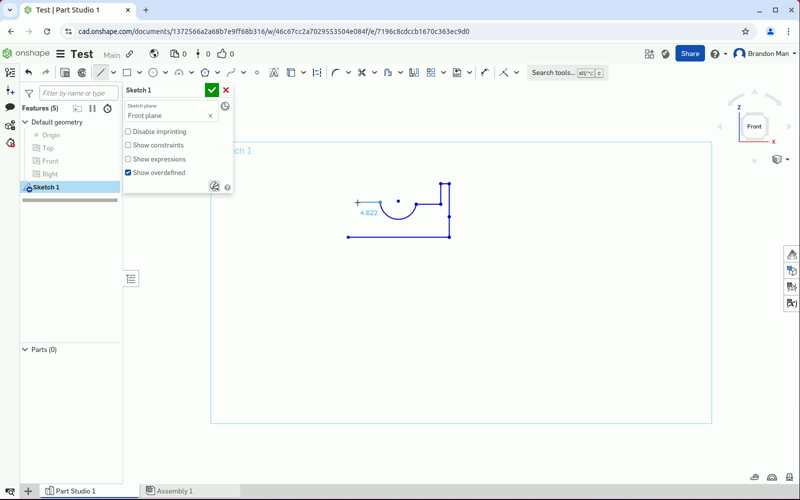
key_up(shift)
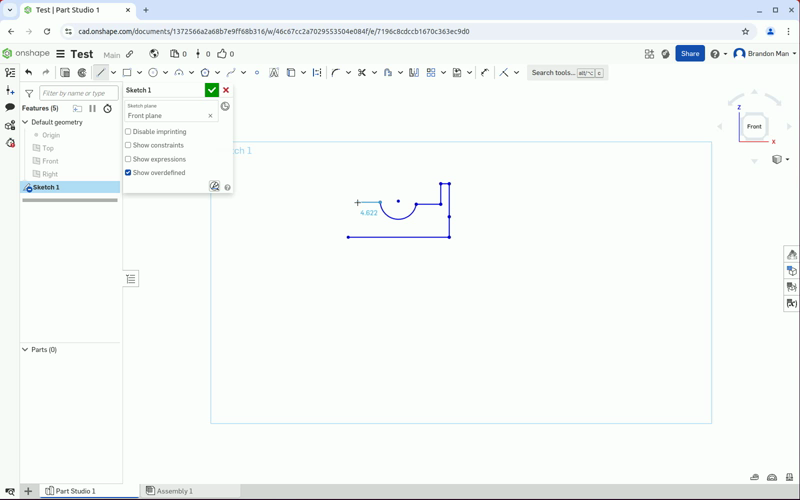
key_down(shift)
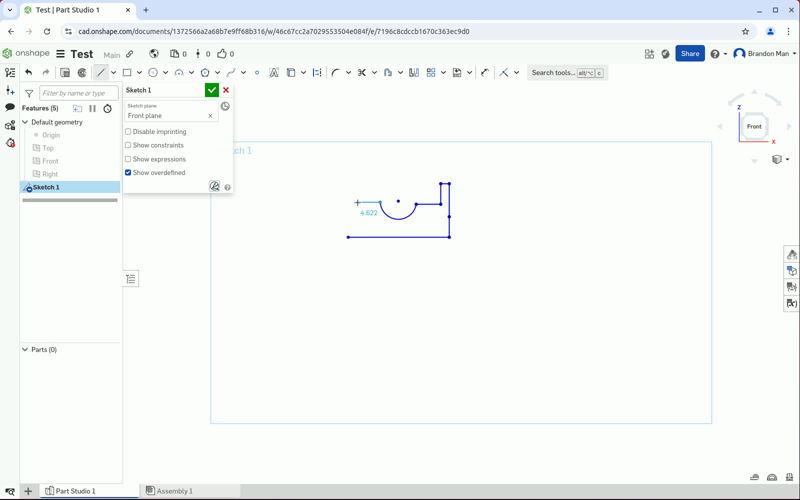
mouse_move(387, 202)
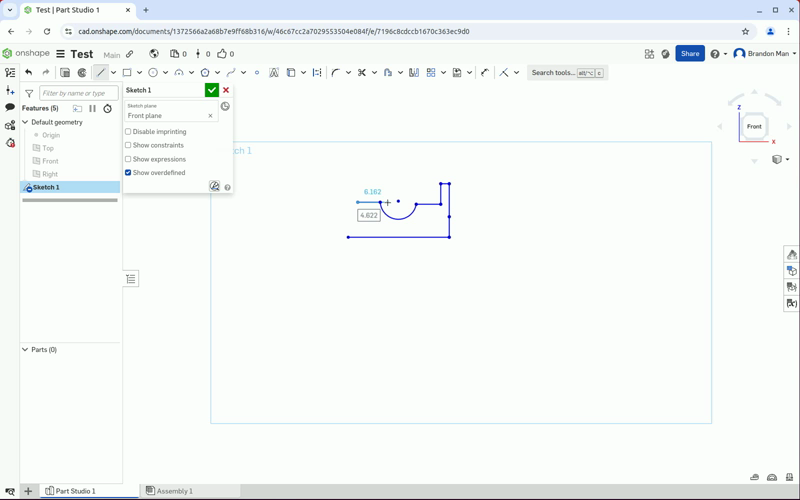
mouse_move(357, 183)
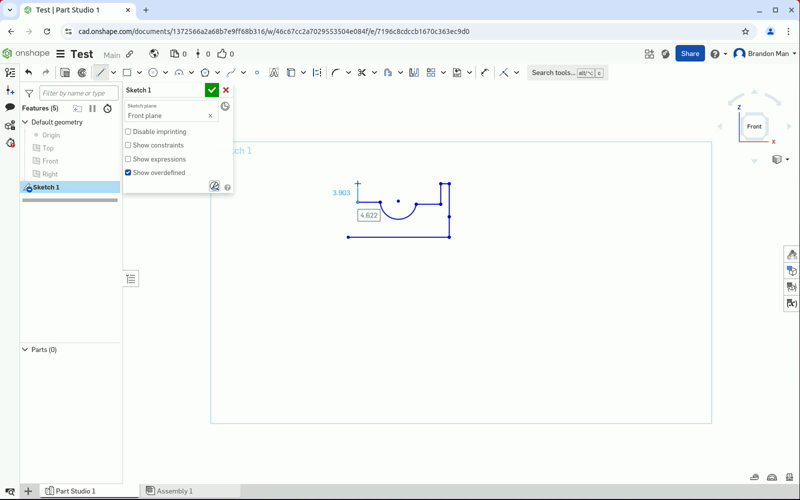
click(357, 183)
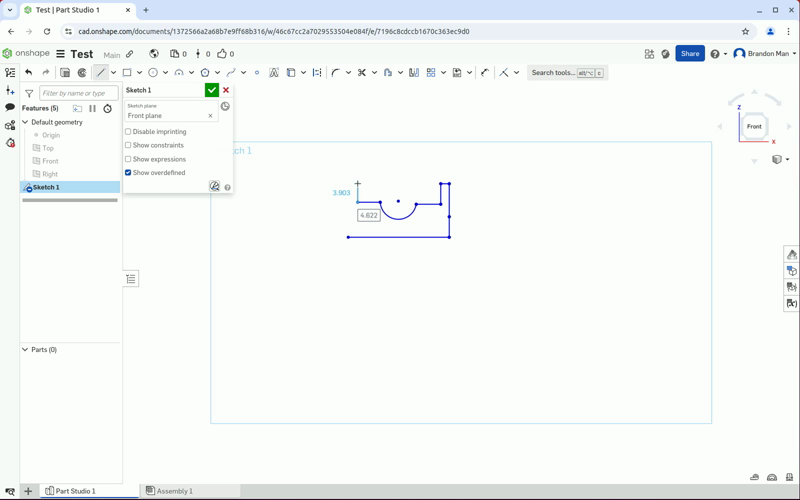
key_up(shift)
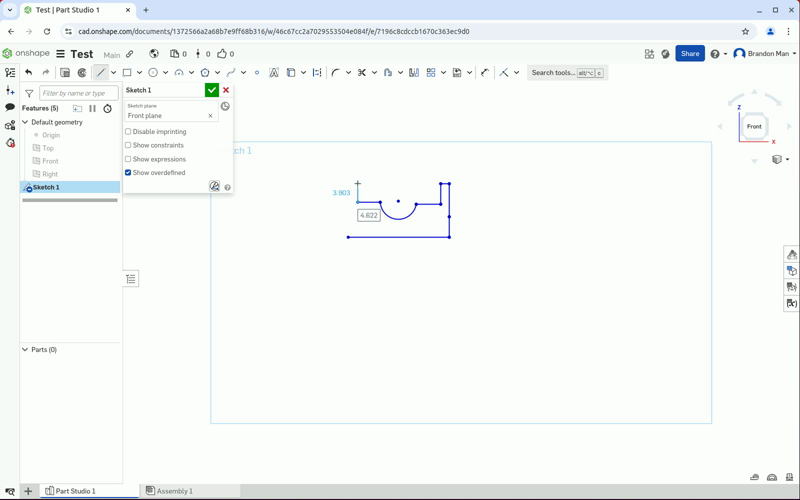
key_down(shift)
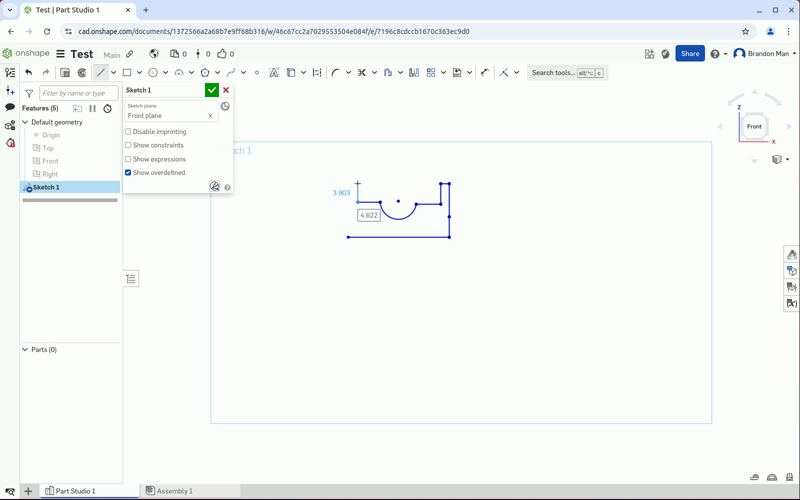
mouse_move(387, 183)
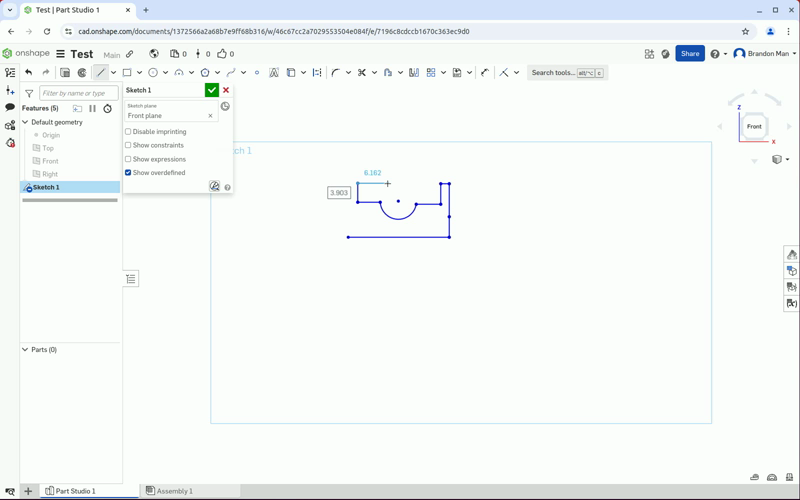
mouse_move(348, 183)
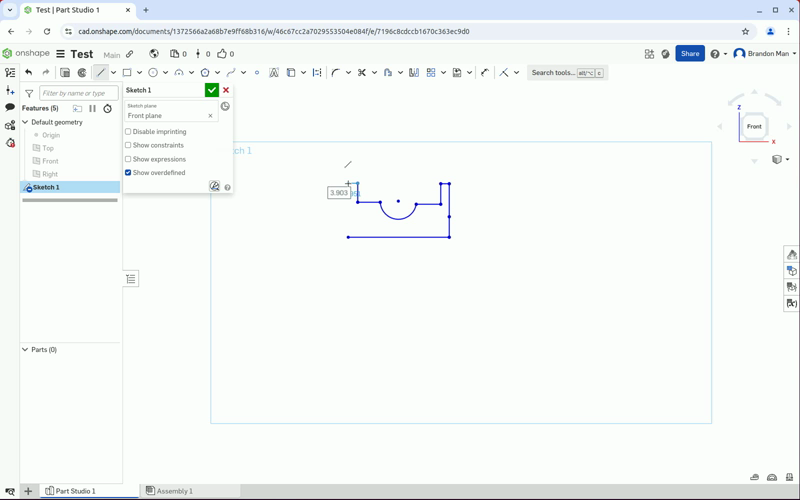
click(348, 183)
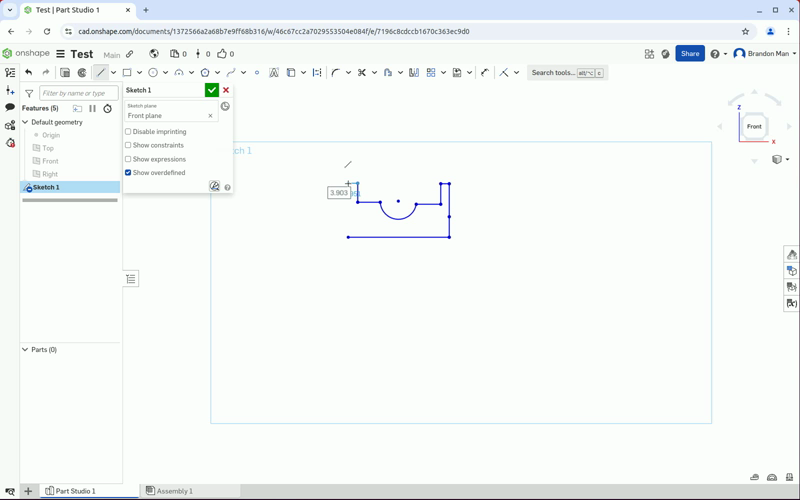
key_up(shift)
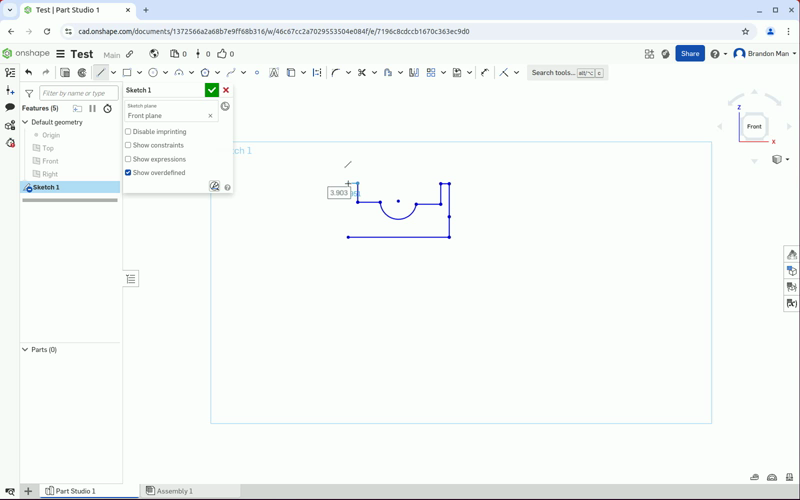
key_down(shift)
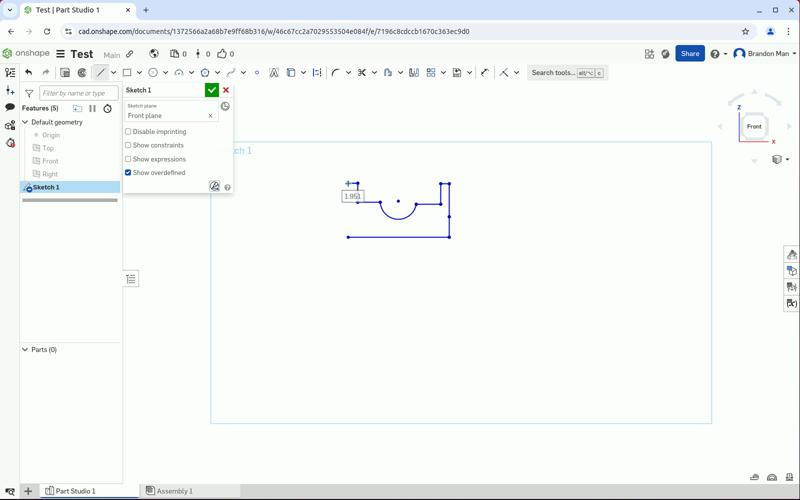
mouse_move(378, 183)
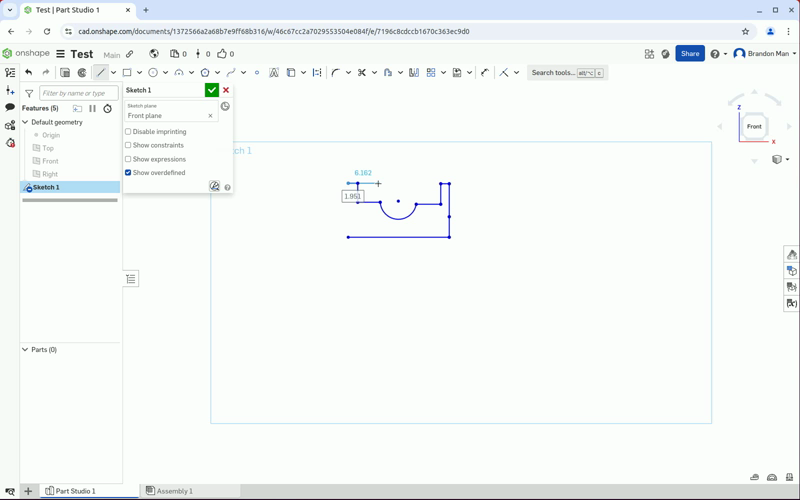
mouse_move(348, 214)
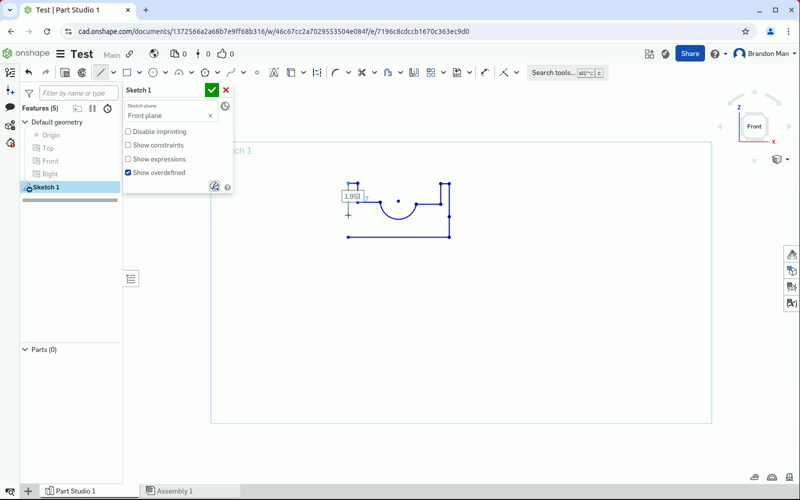
click(348, 214)
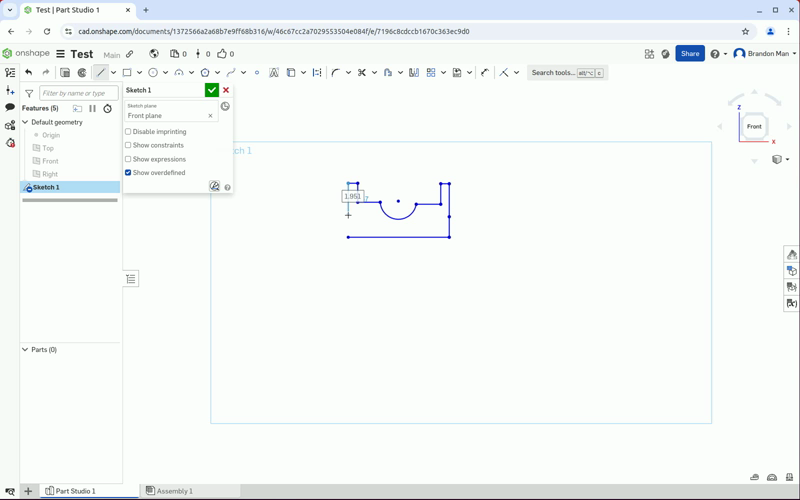
key_up(shift)
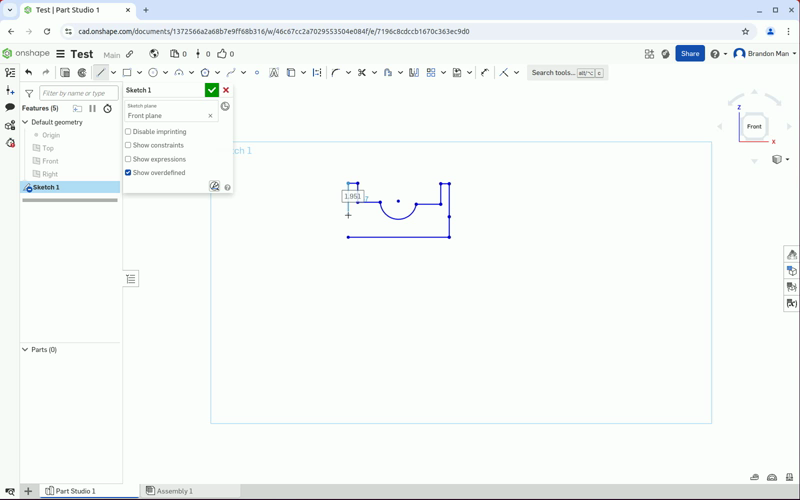
mouse_move(378, 214)
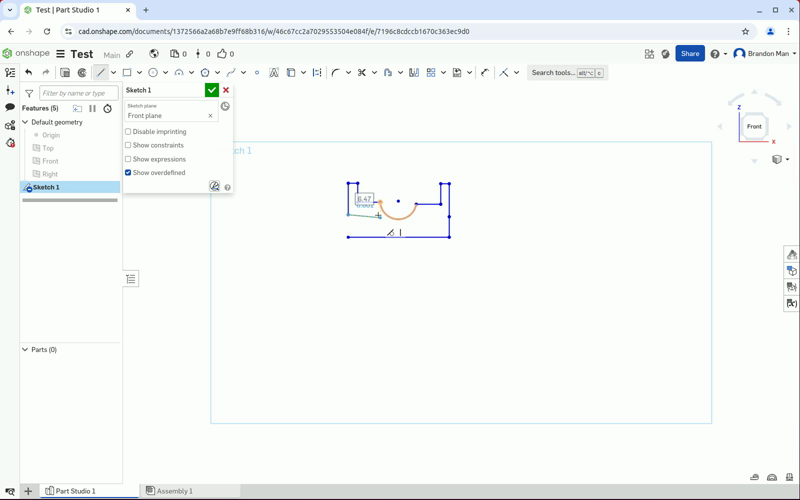
key_down(shift)
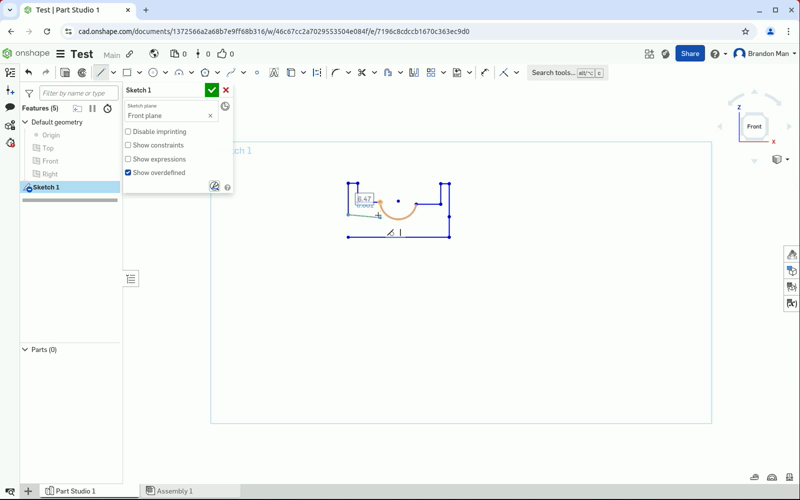
mouse_move(348, 237)
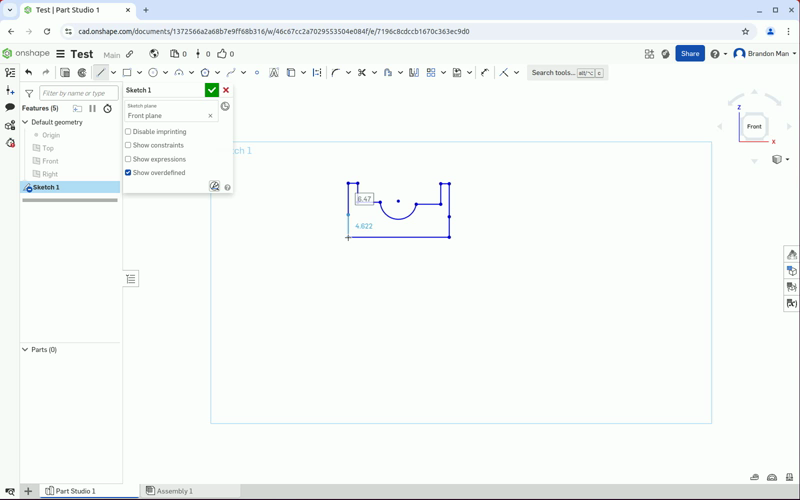
key_up(shift)
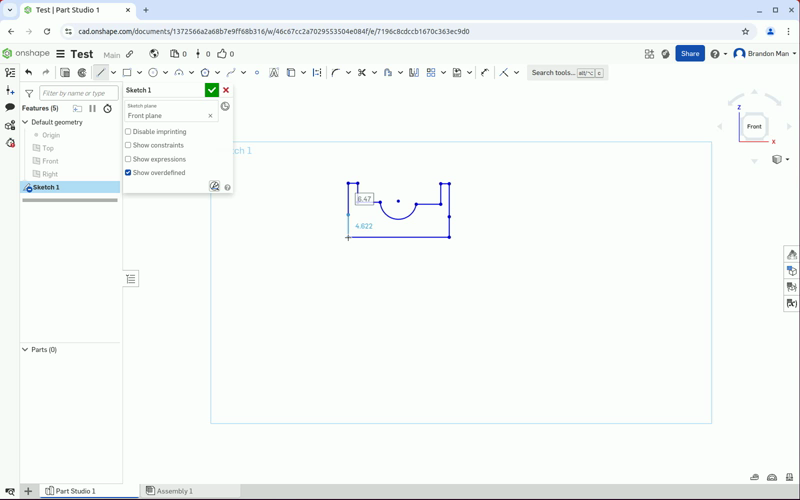
click(348, 237)
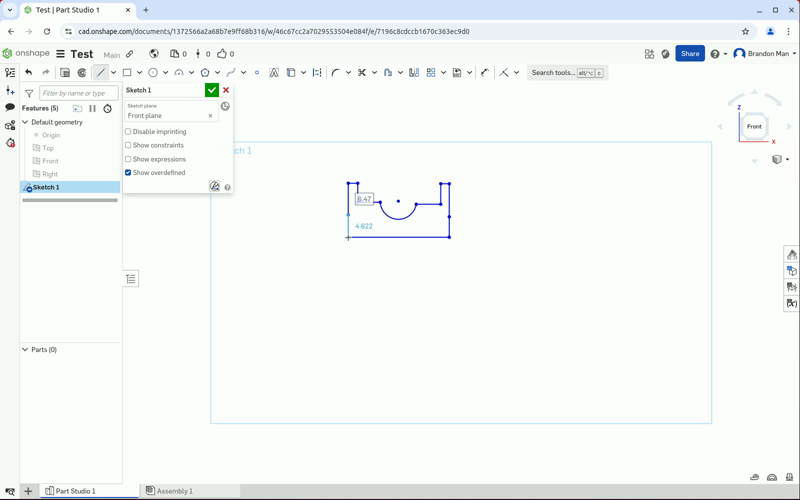
key(esc)
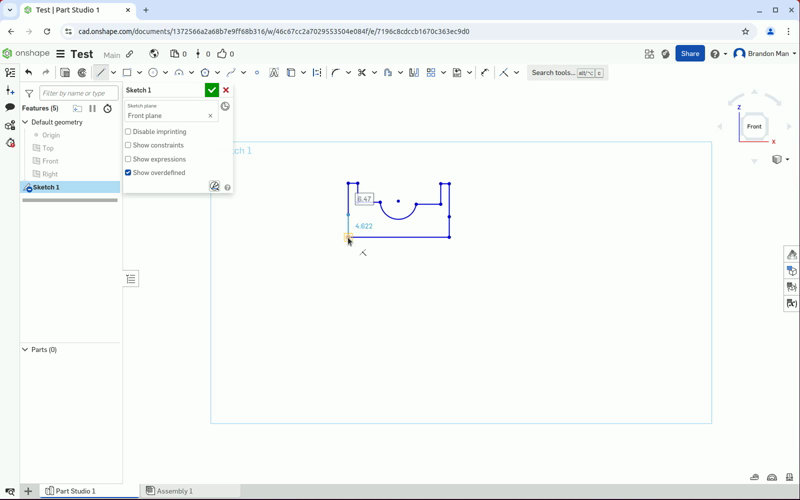
mouse_move(362, 212)
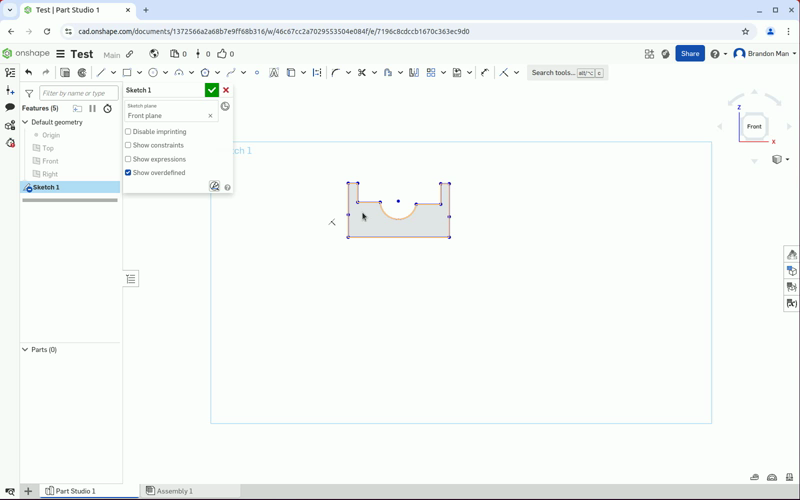
click(362, 212)
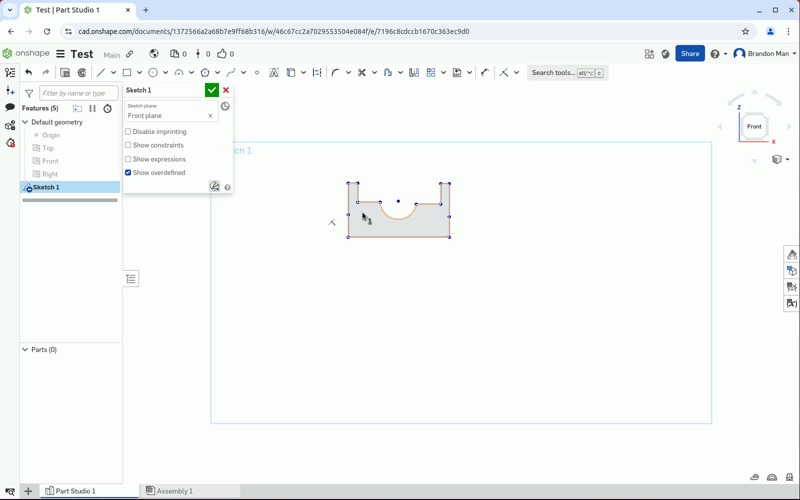
mouse_move(73, 352)
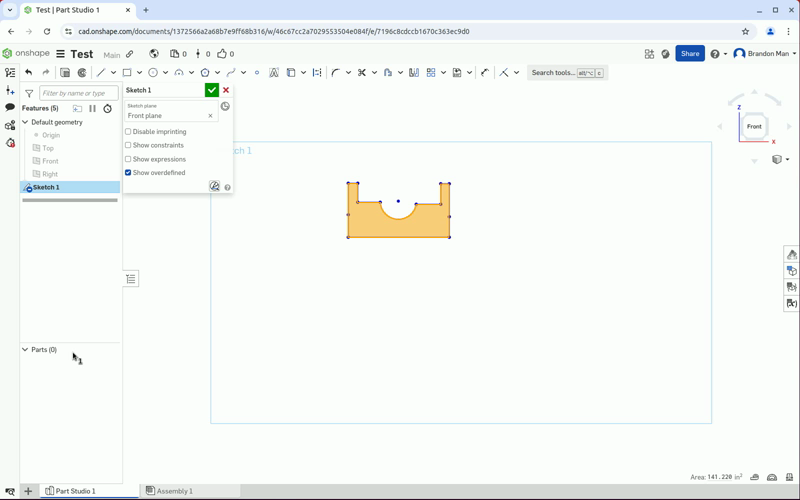
key(shift+y)
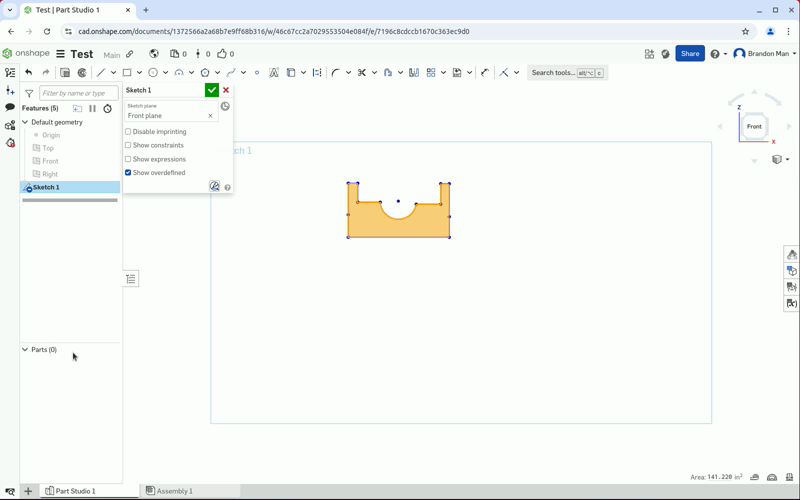
key(shift+e)
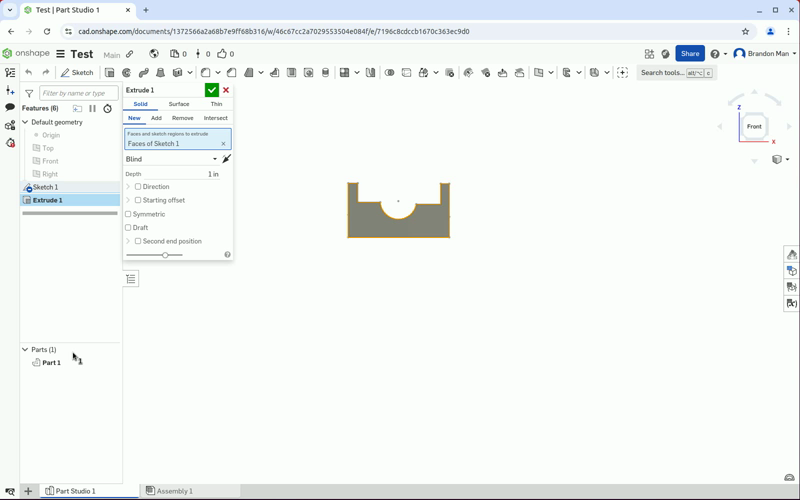
mouse_move(143, 106)
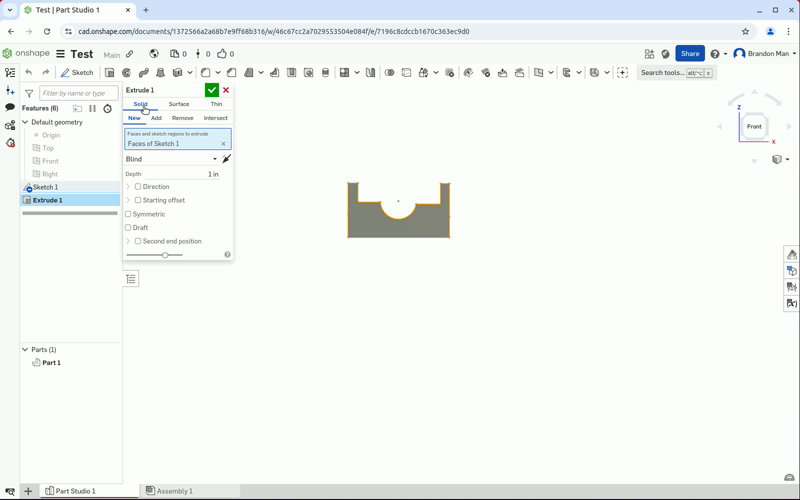
click(143, 106)
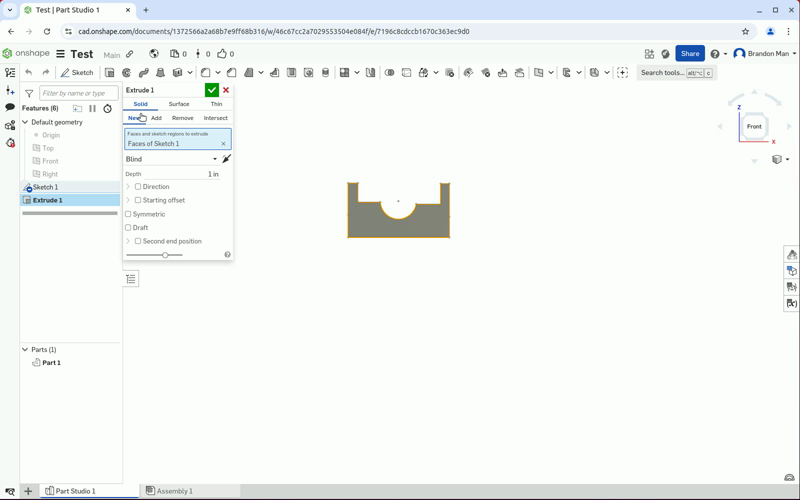
mouse_move(137, 120)
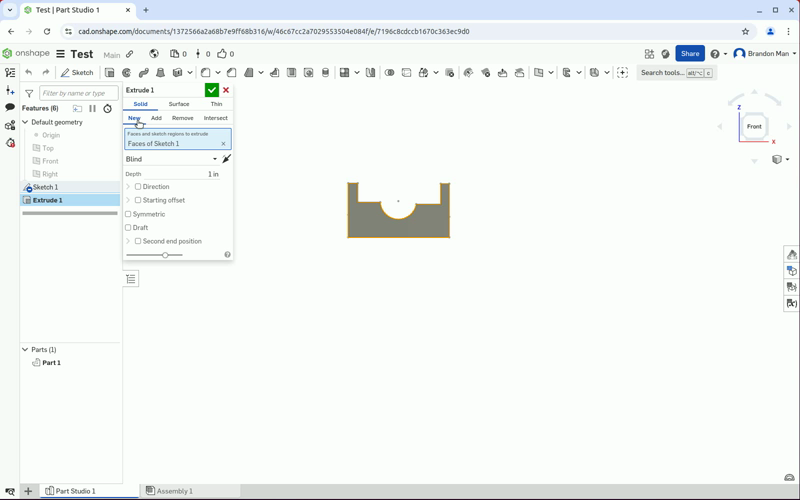
click(137, 120)
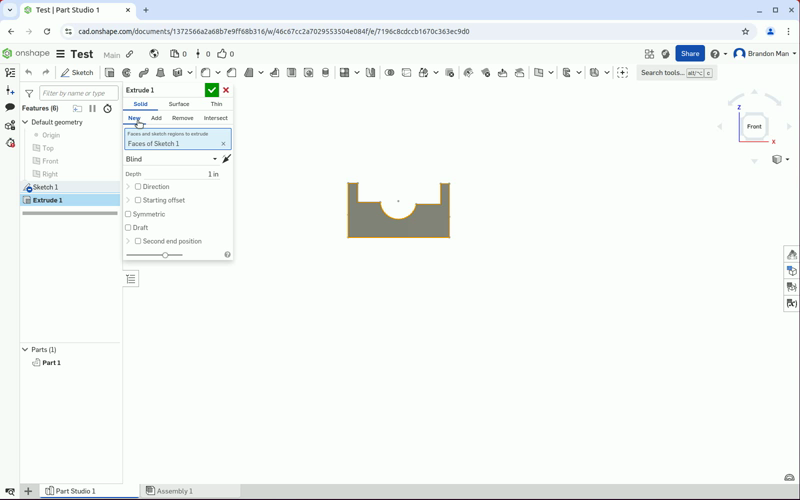
key(tab, 4)
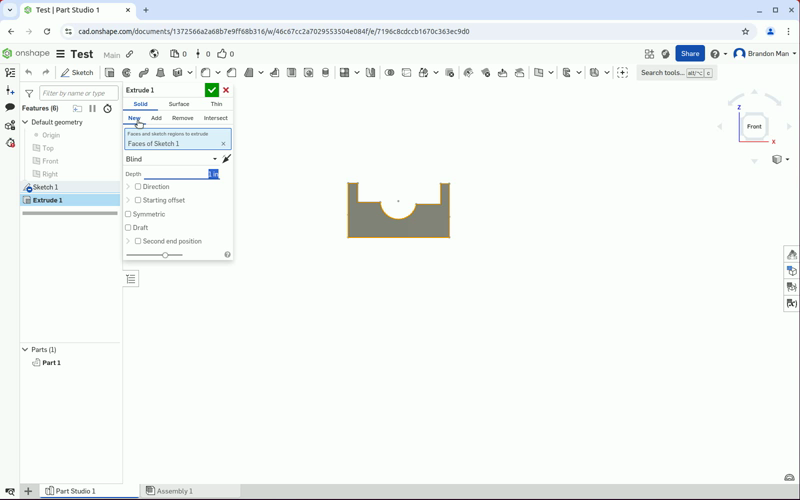
text(9.147)
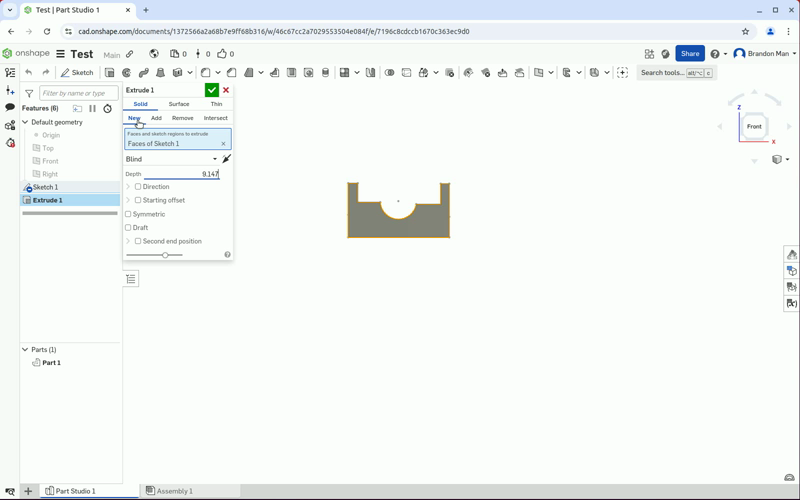
key(enter)
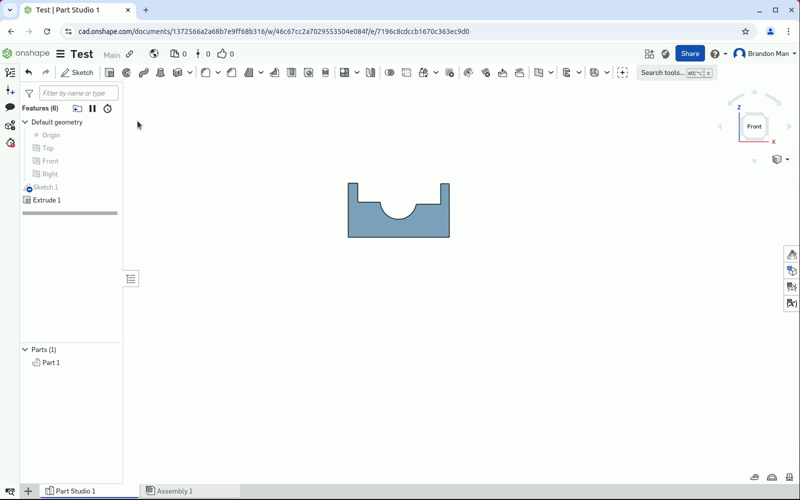
key(shift+h)
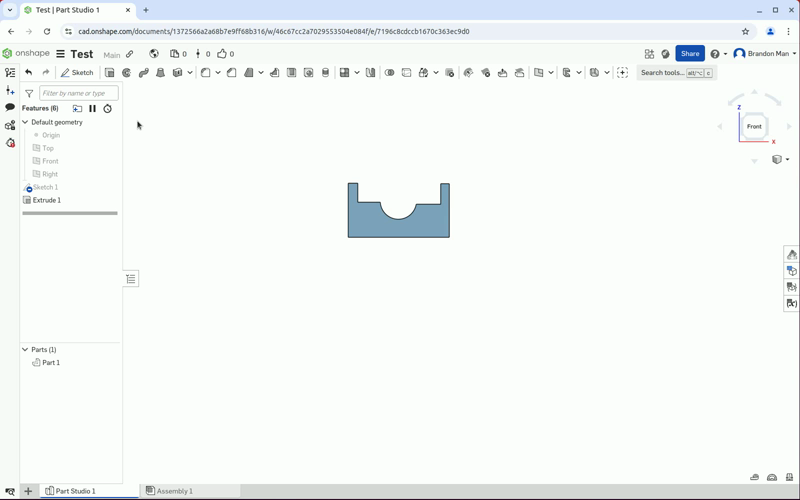
key(shift+h)
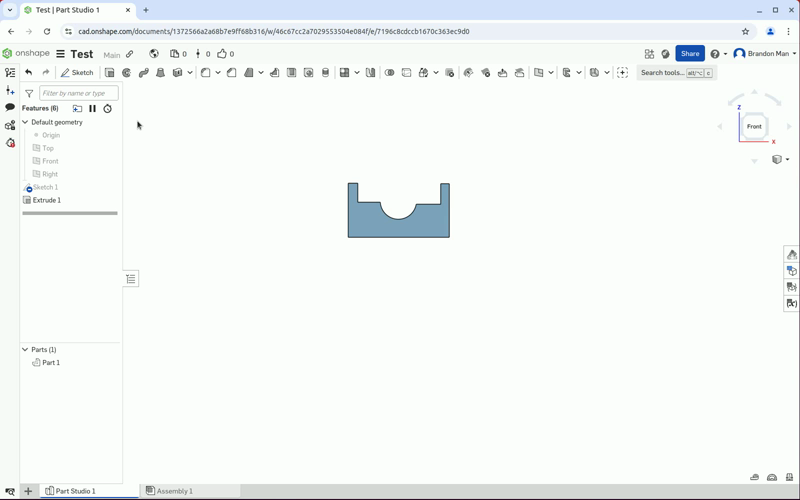
mouse_move(73, 189)
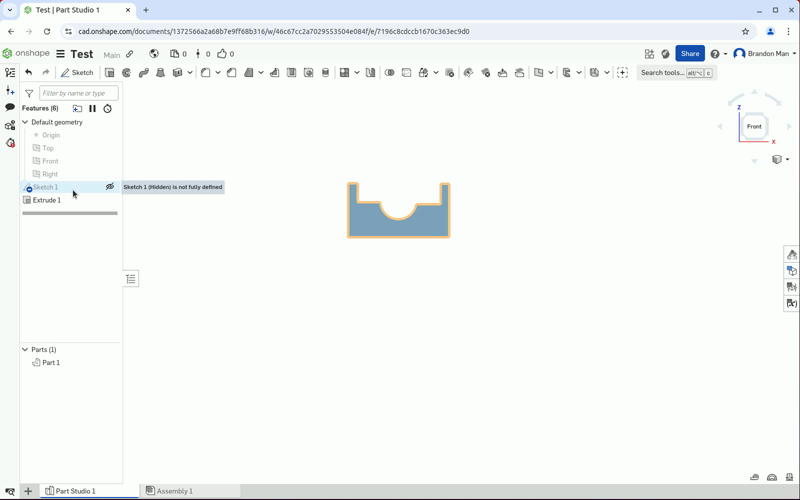
click(73, 189)
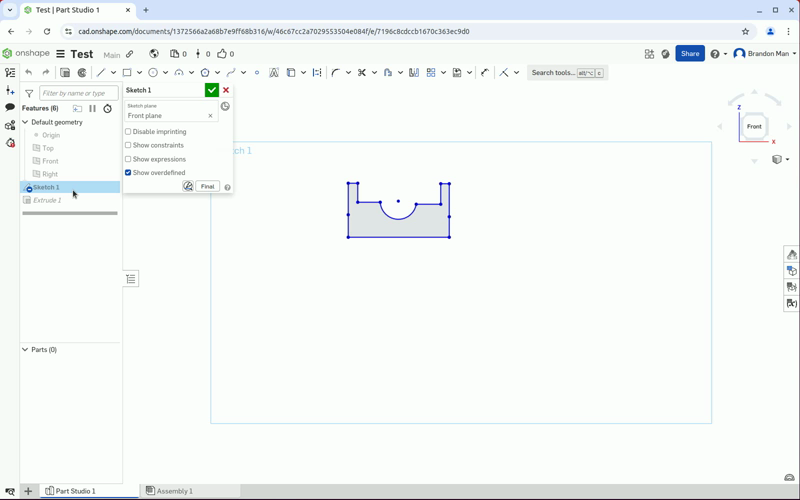
mouse_move(229, 92)
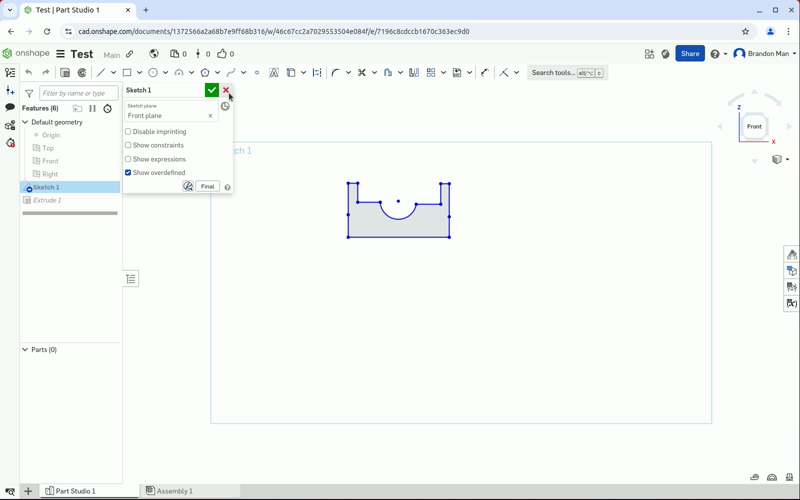
click(229, 92)
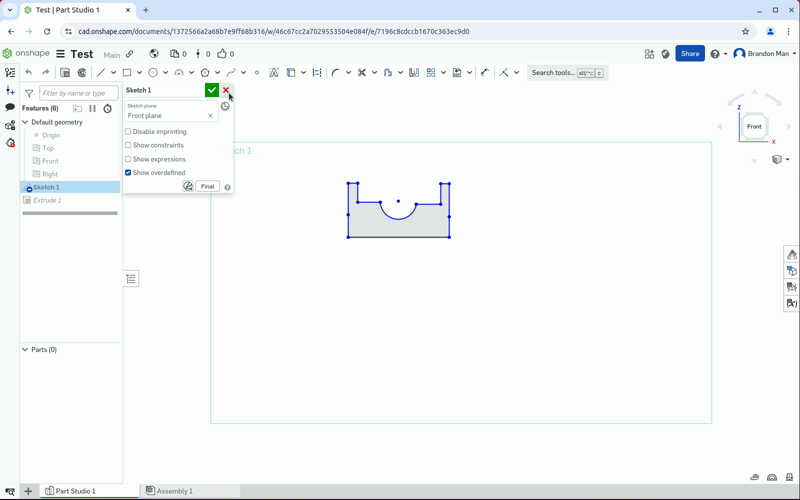
key(shift+s)
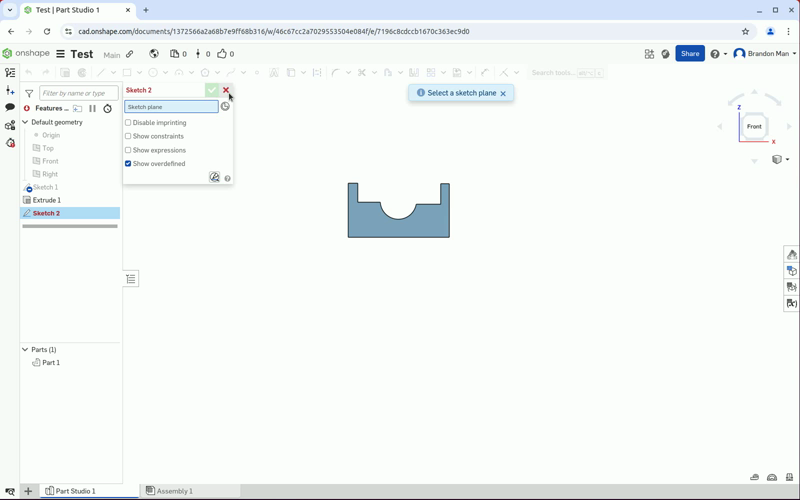
mouse_move(73, 163)
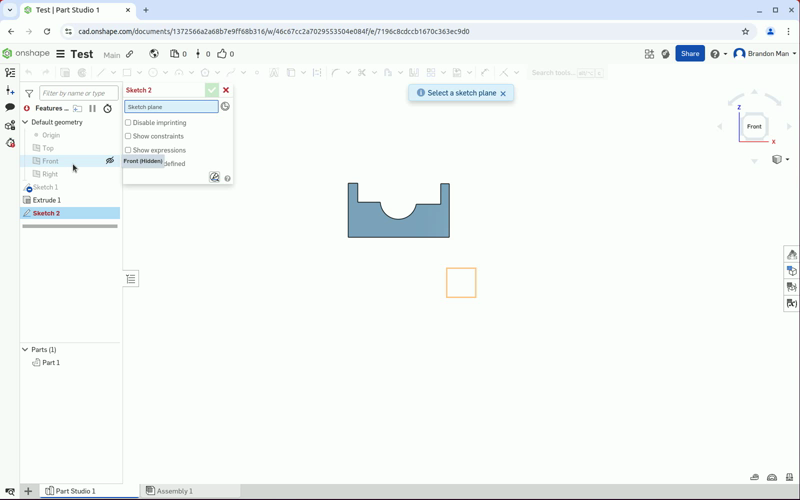
click(73, 163)
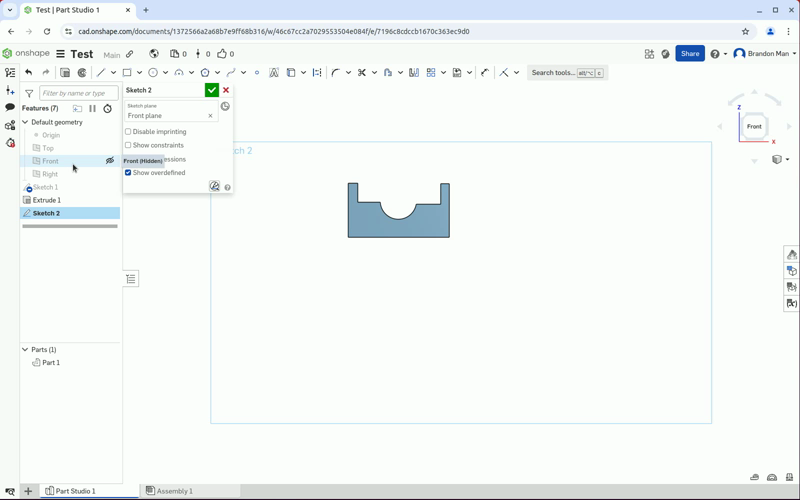
mouse_move(73, 352)
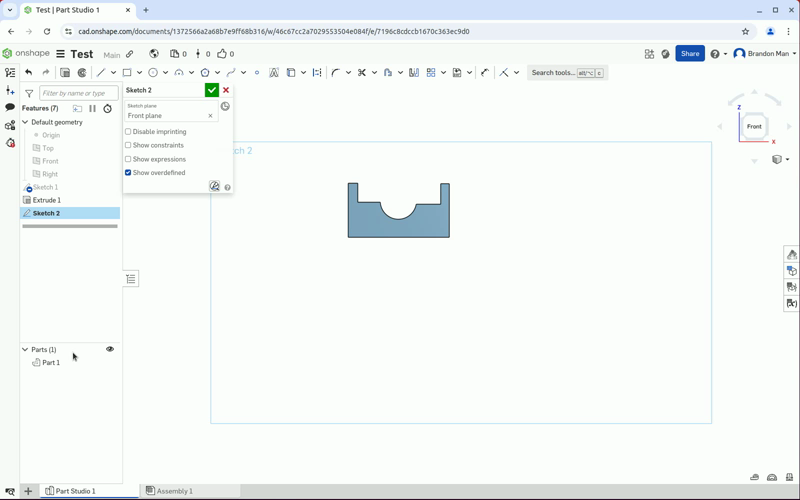
key(y)
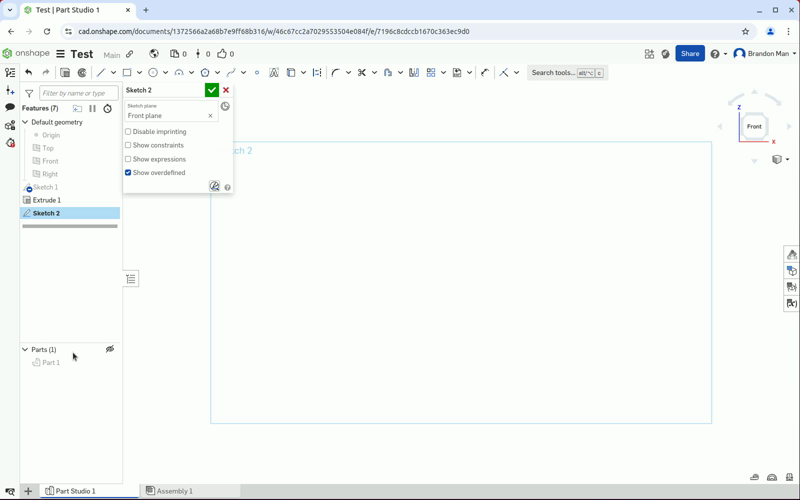
key(l)
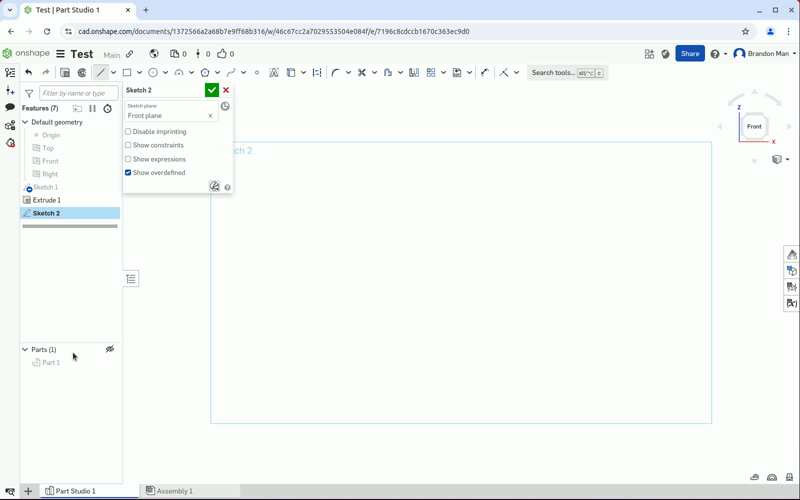
key_down(shift)
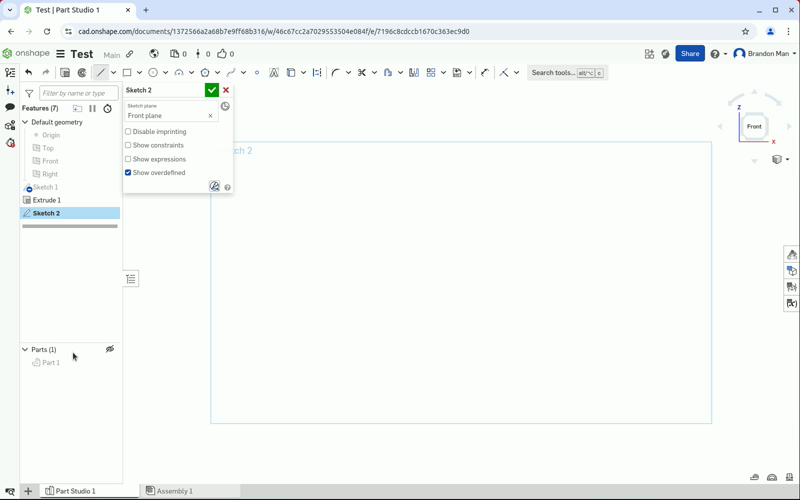
mouse_move(348, 251)
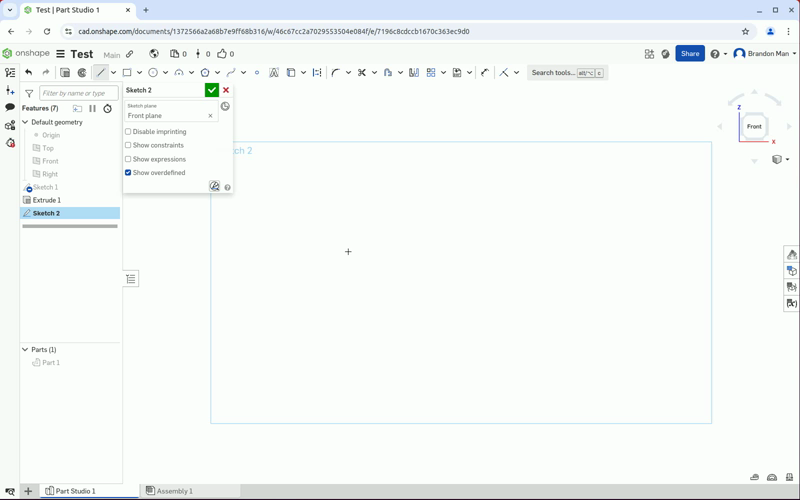
click(348, 251)
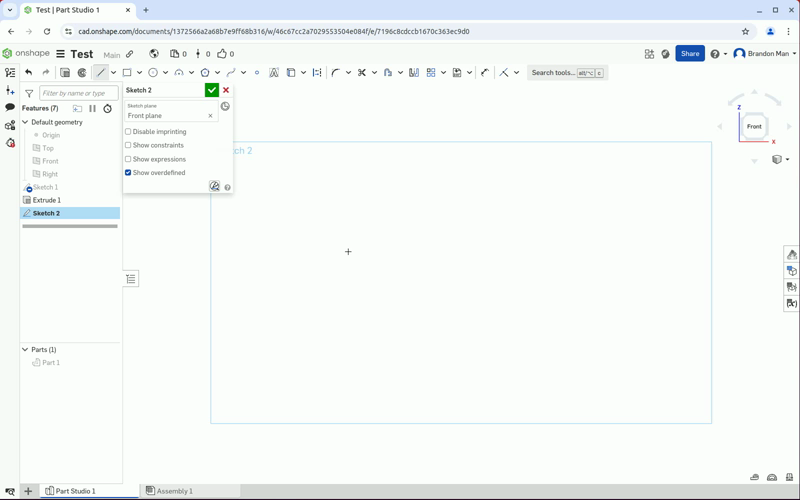
key_up(shift)
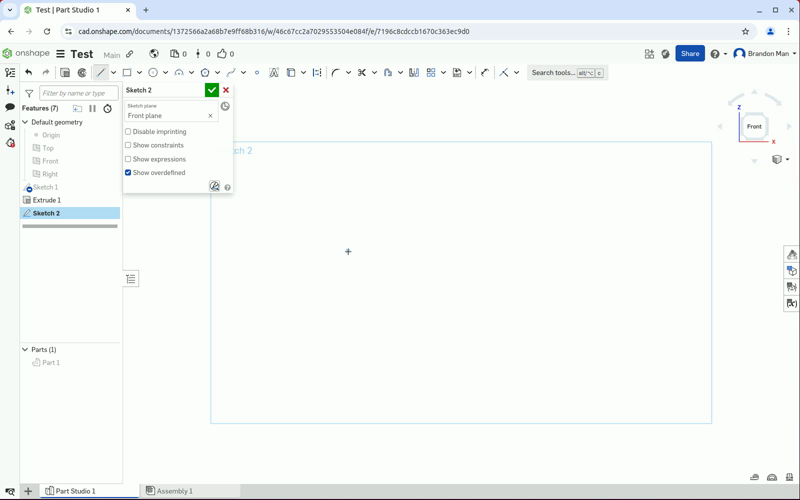
key_down(shift)
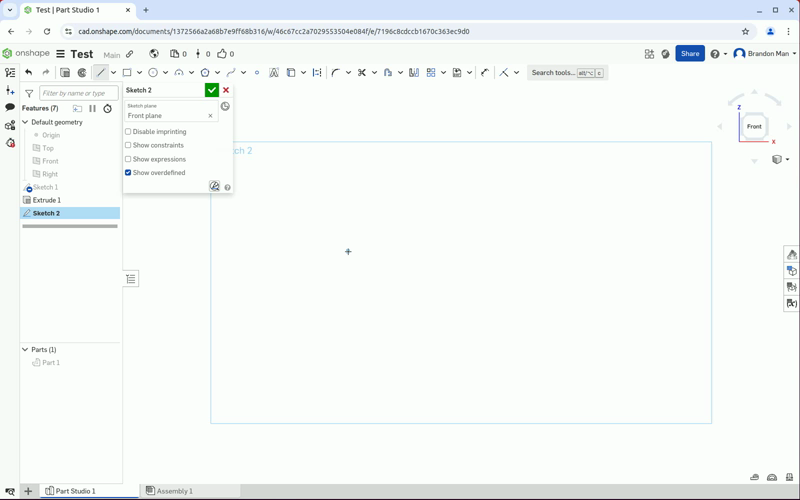
mouse_move(523, 251)
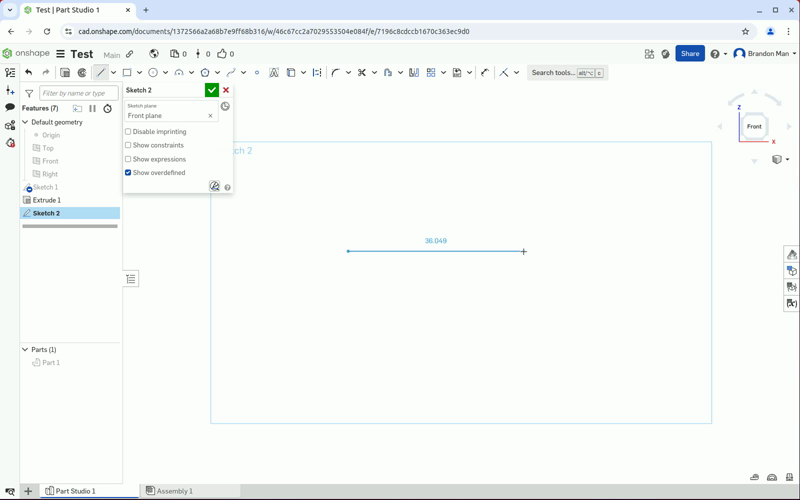
click(523, 251)
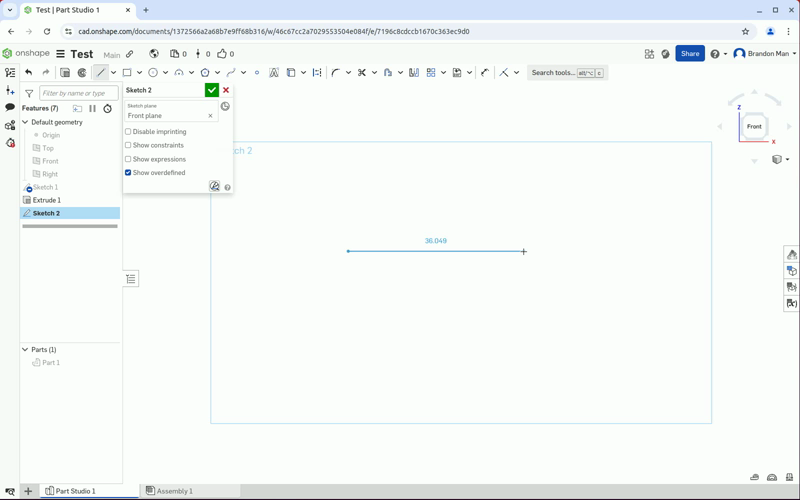
key_up(shift)
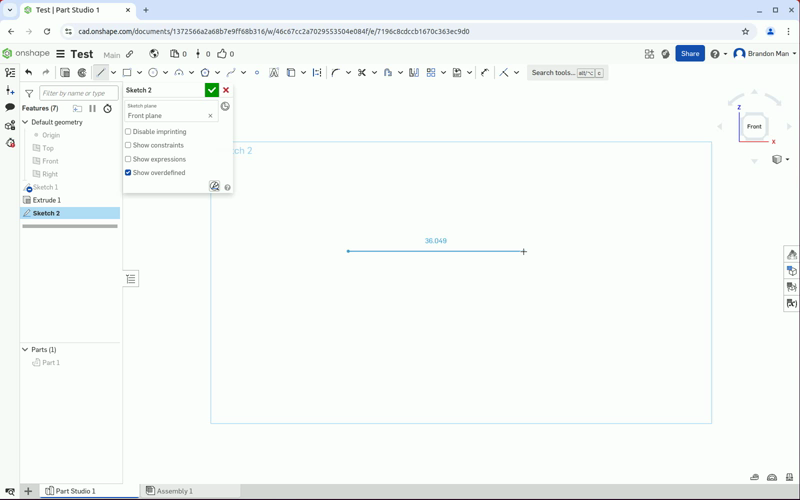
key_down(shift)
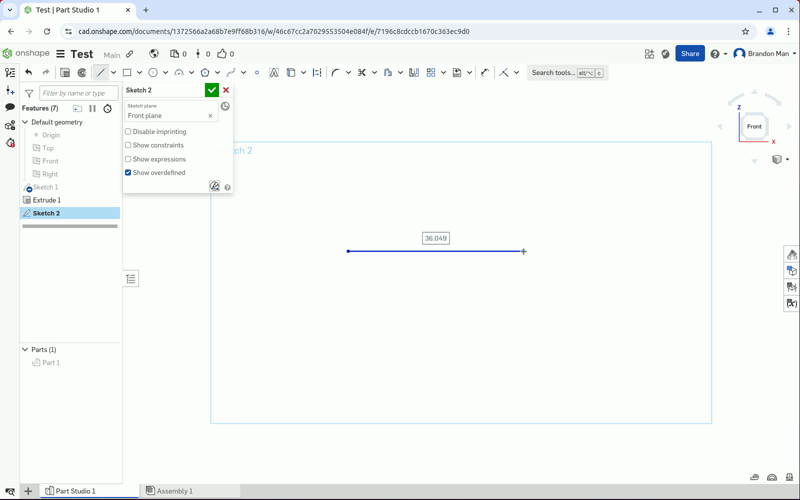
mouse_move(553, 251)
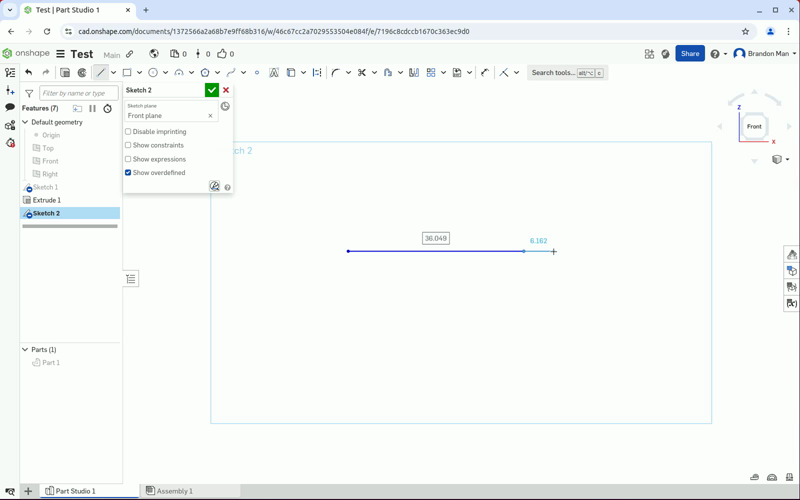
mouse_move(523, 236)
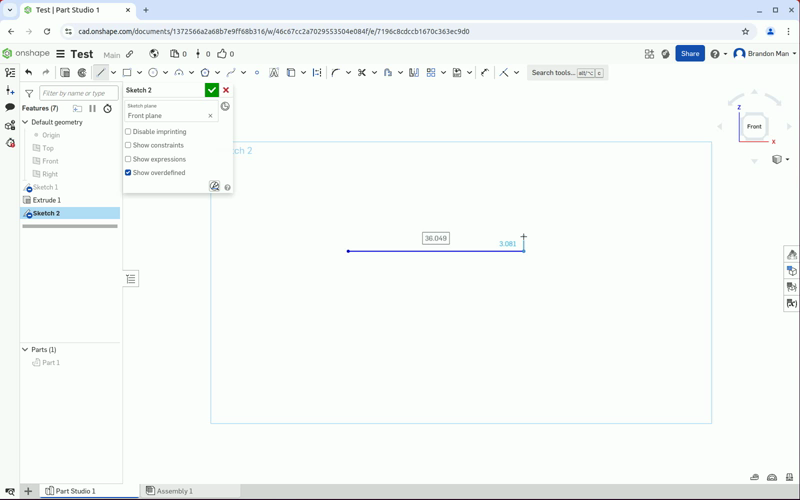
click(523, 236)
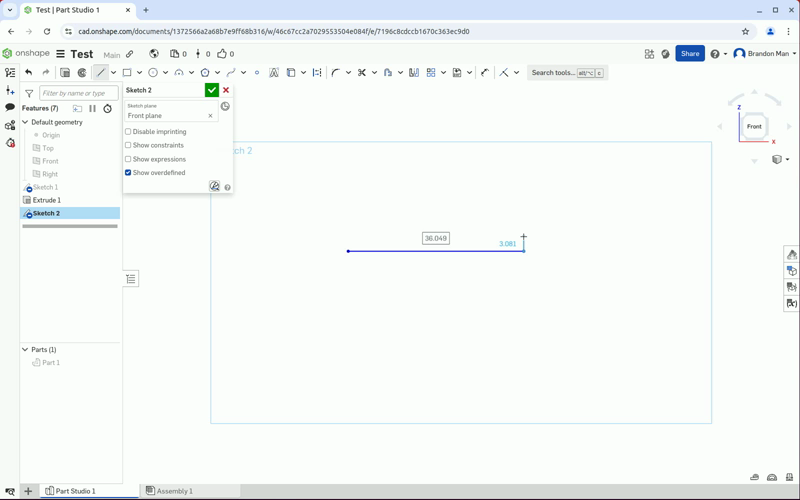
key_up(shift)
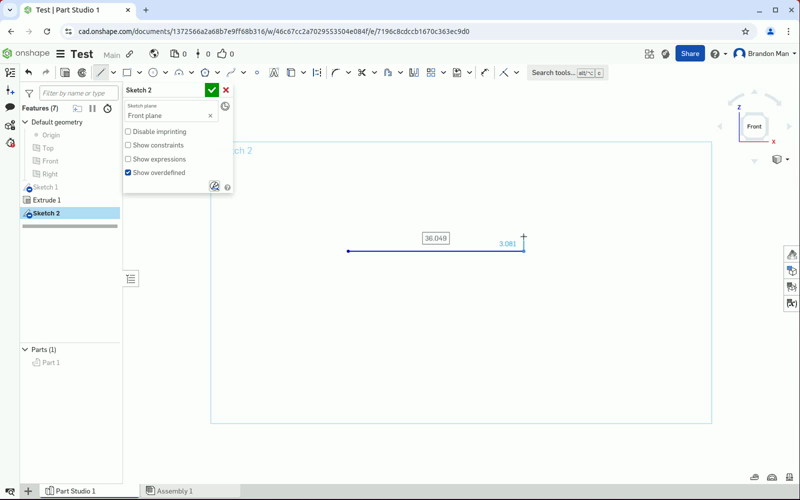
key_down(shift)
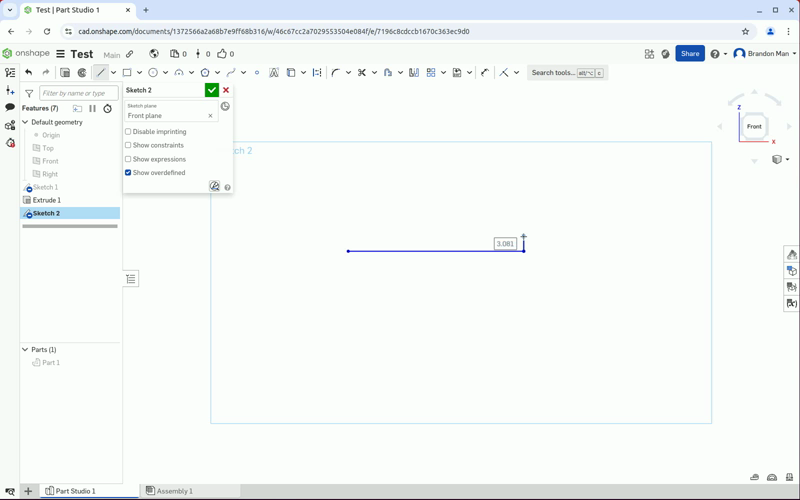
mouse_move(449, 236)
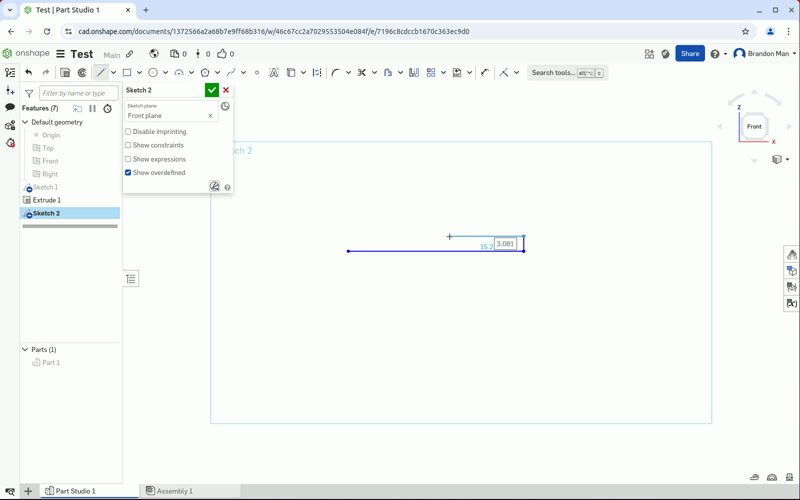
click(449, 236)
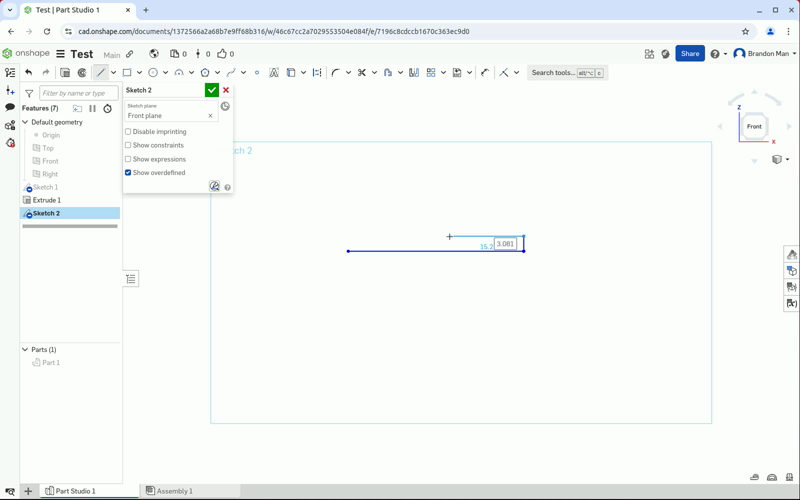
key_up(shift)
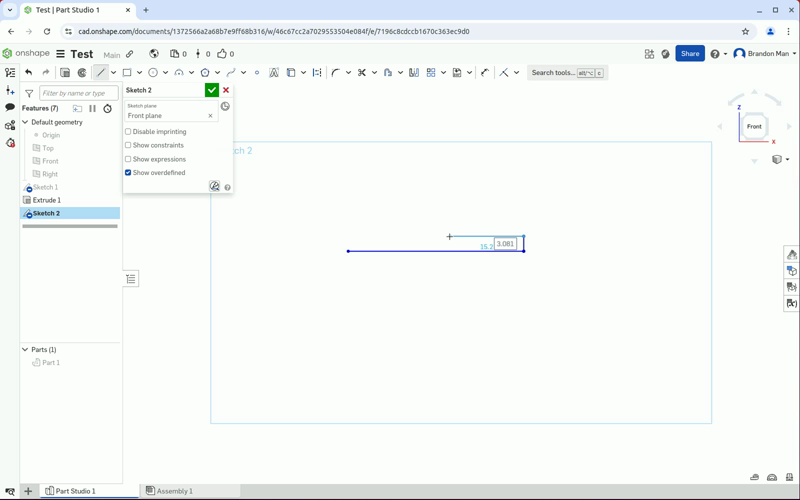
key_down(shift)
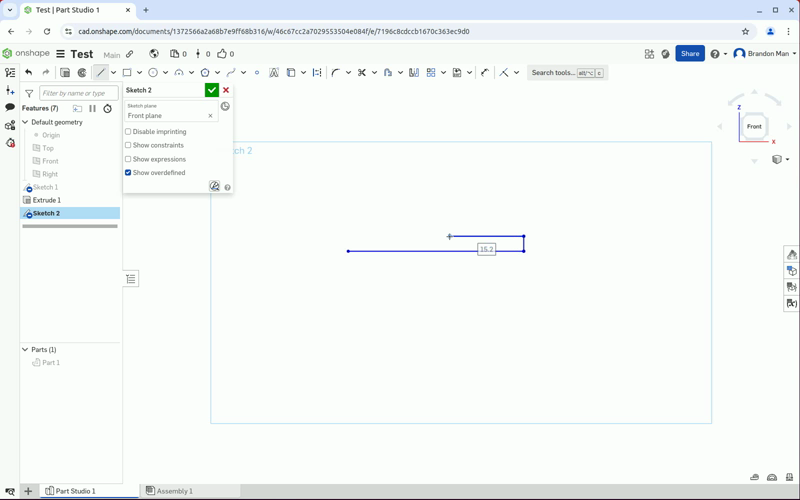
mouse_move(348, 236)
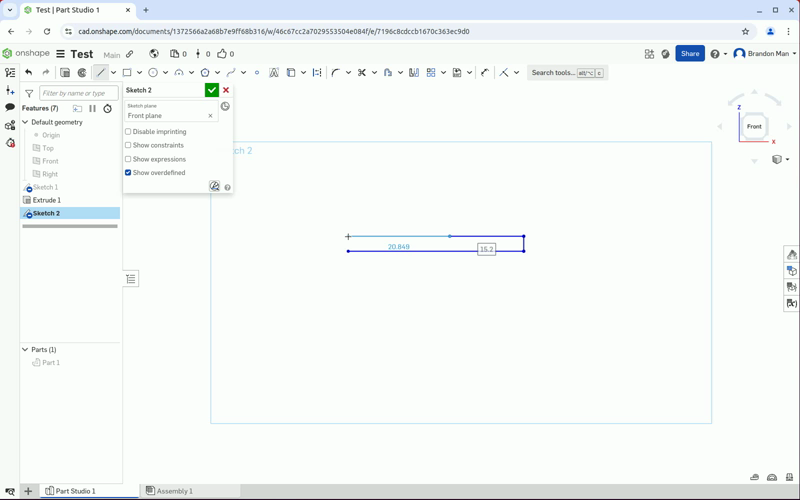
click(348, 236)
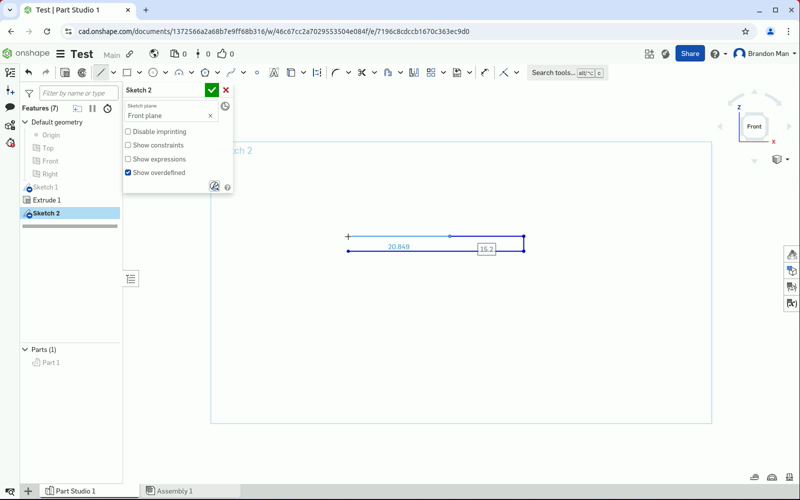
key_up(shift)
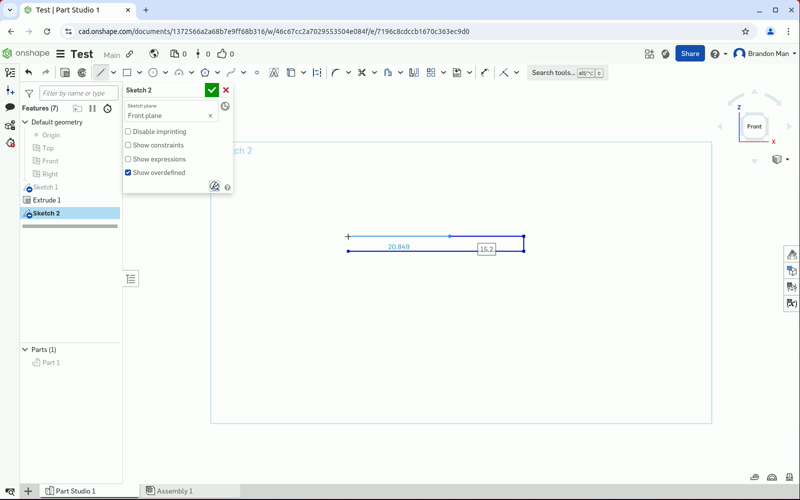
mouse_move(378, 236)
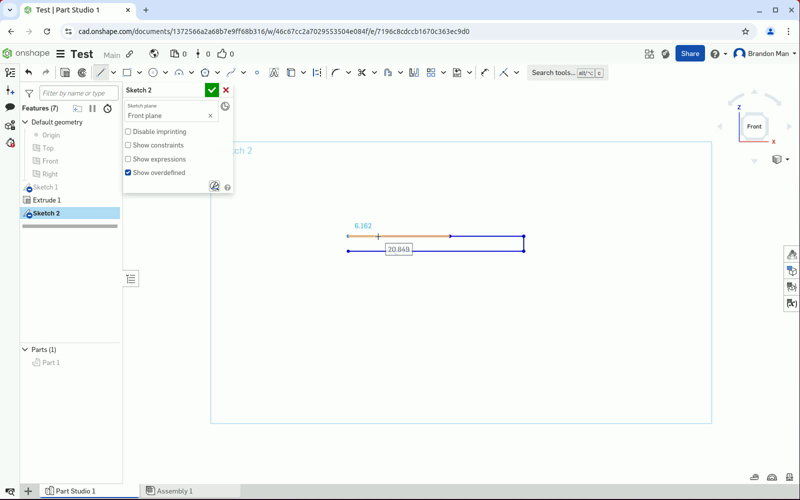
key_down(shift)
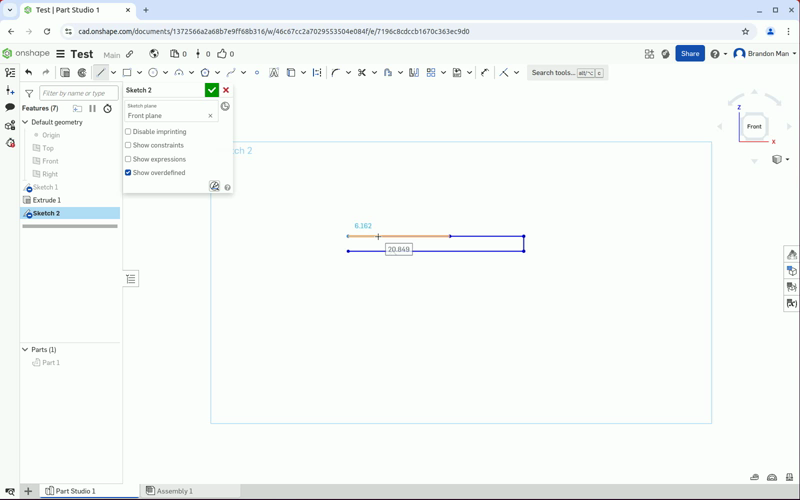
mouse_move(348, 251)
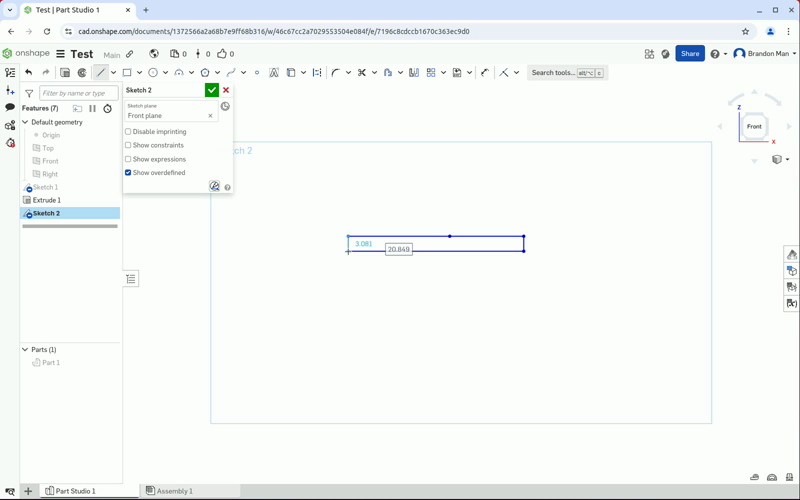
key_up(shift)
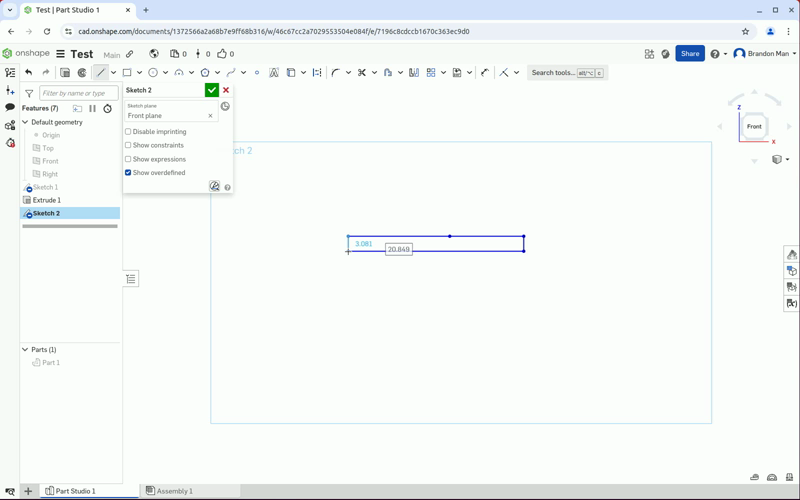
click(348, 251)
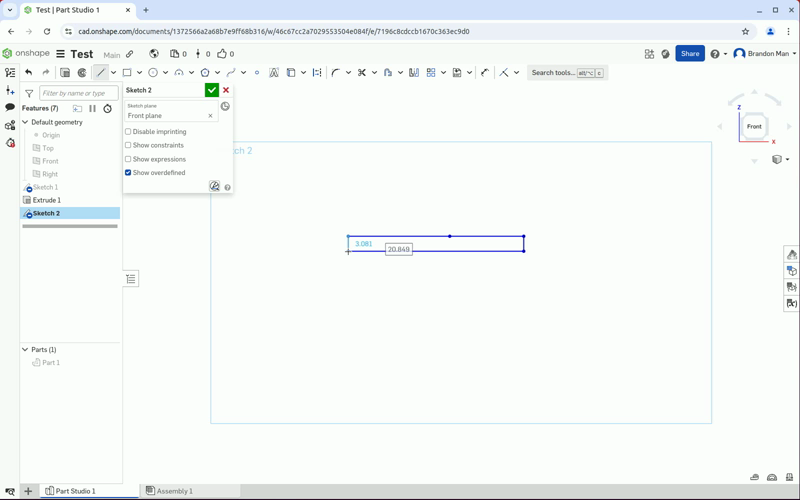
key(esc)
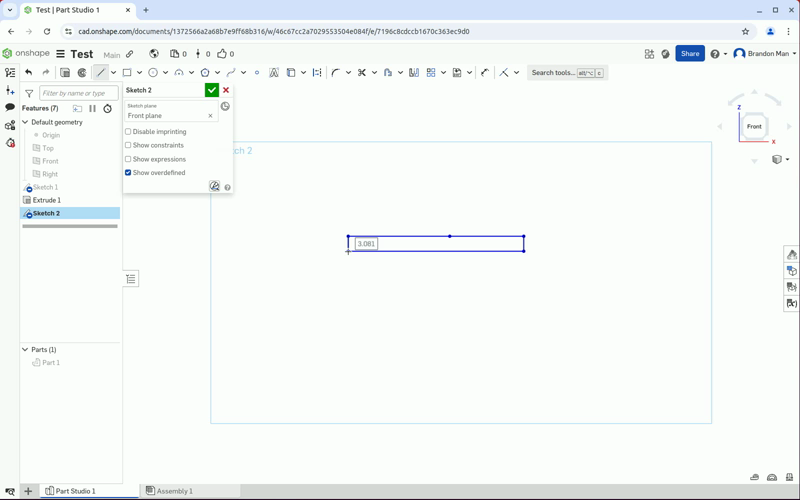
mouse_move(488, 241)
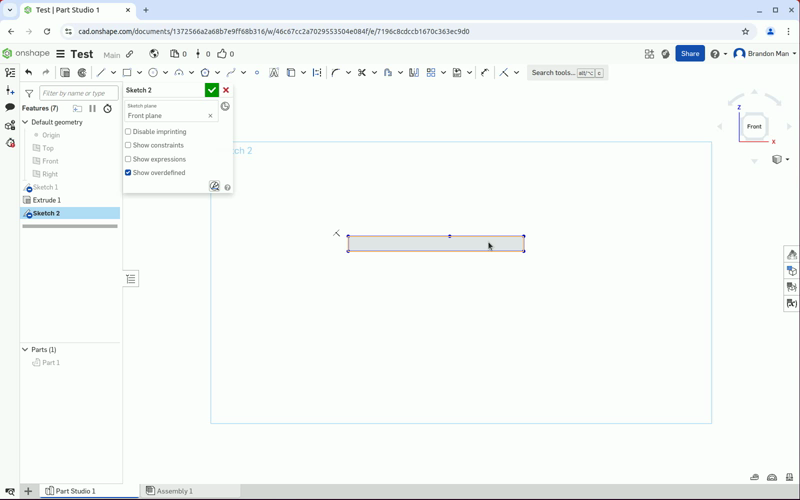
click(488, 241)
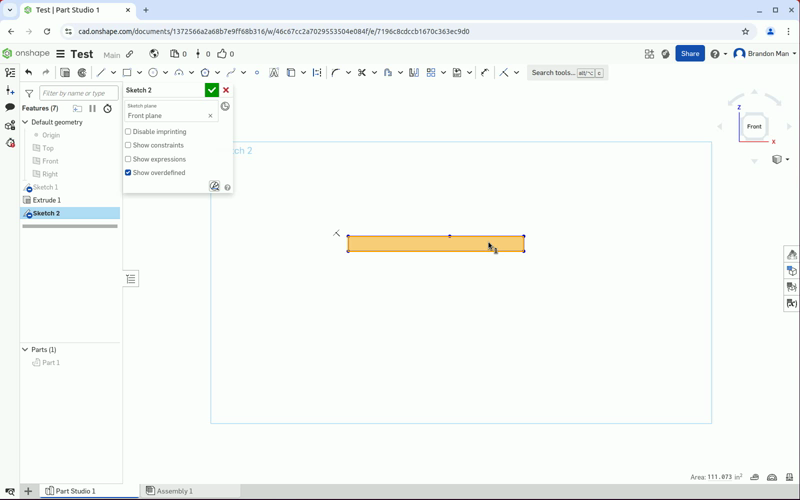
mouse_move(73, 352)
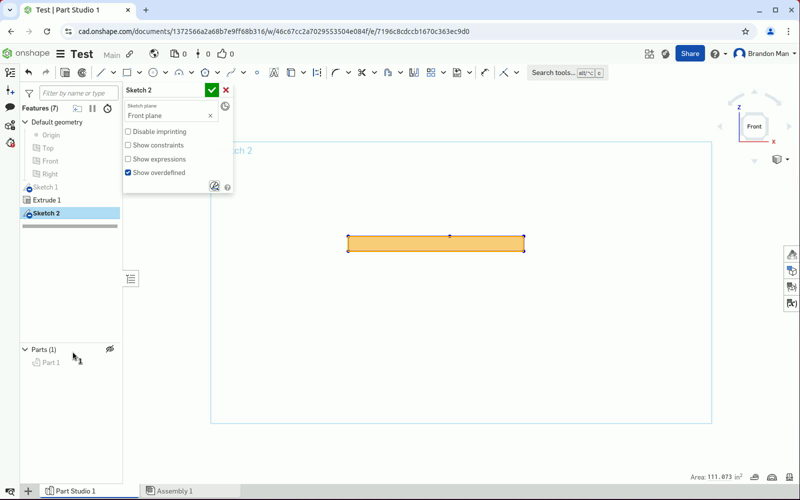
key(shift+y)
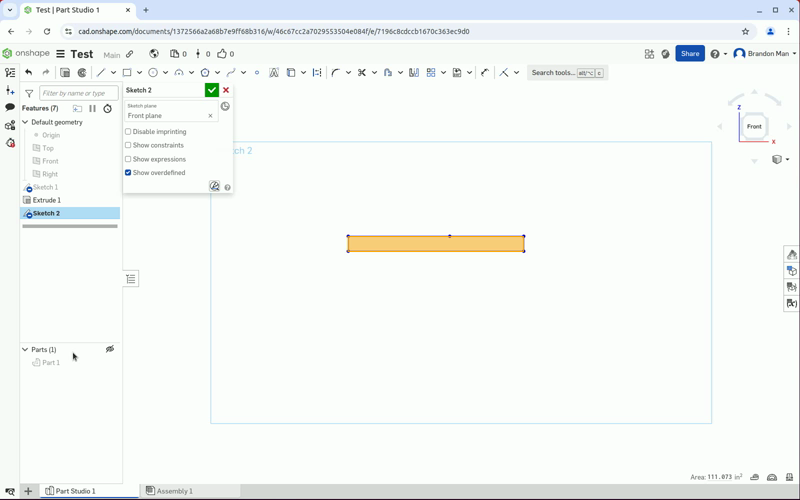
key(shift+e)
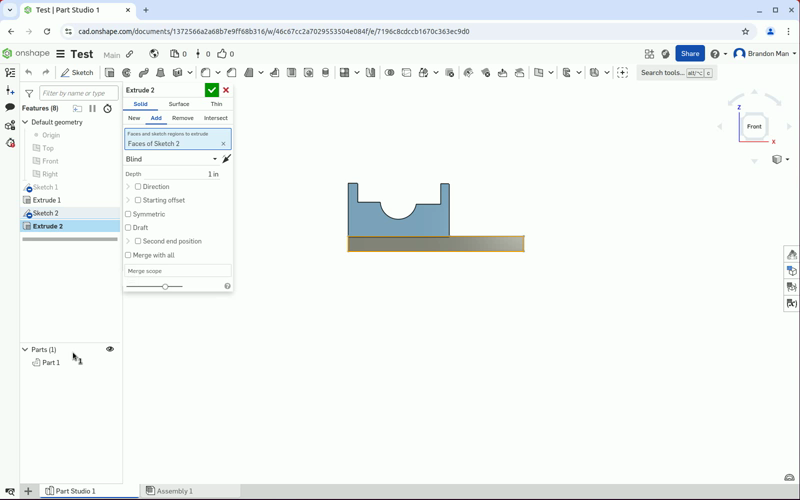
mouse_move(143, 106)
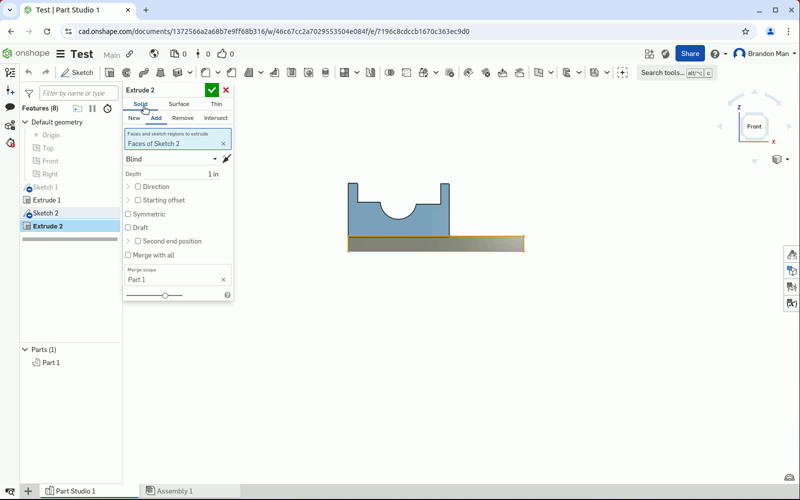
click(143, 106)
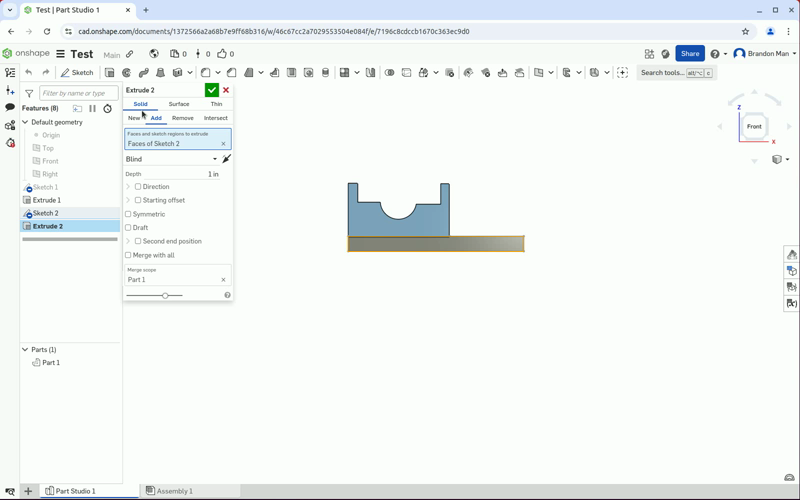
mouse_move(137, 120)
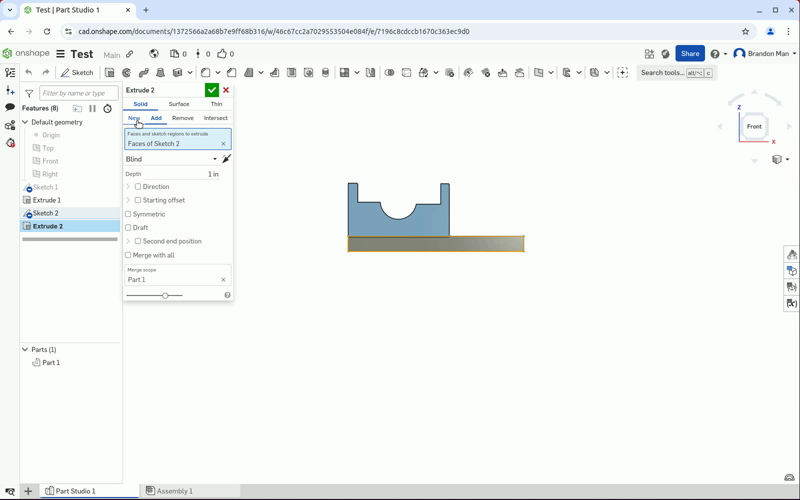
click(137, 120)
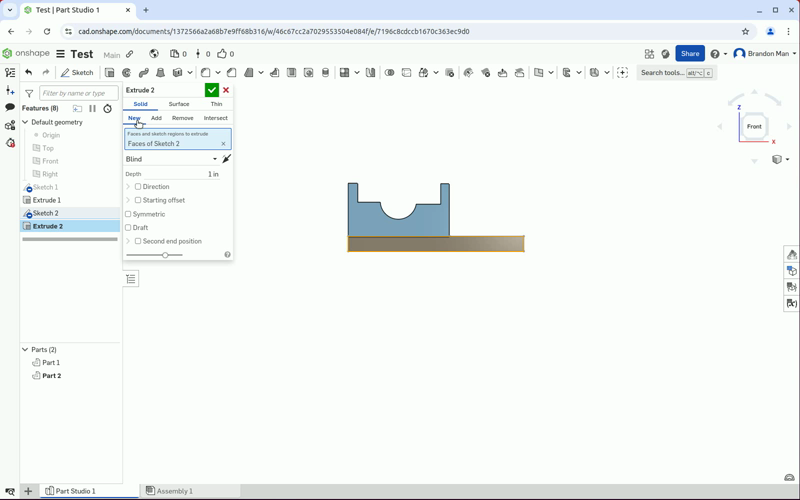
key(tab, 4)
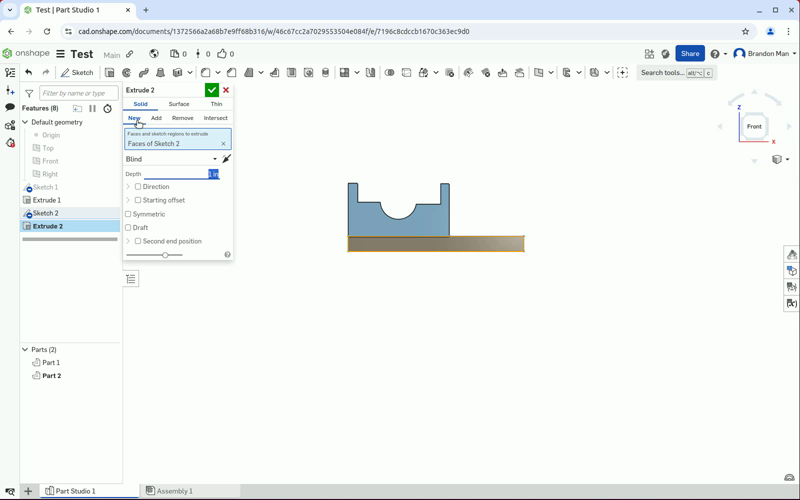
text(9.147)
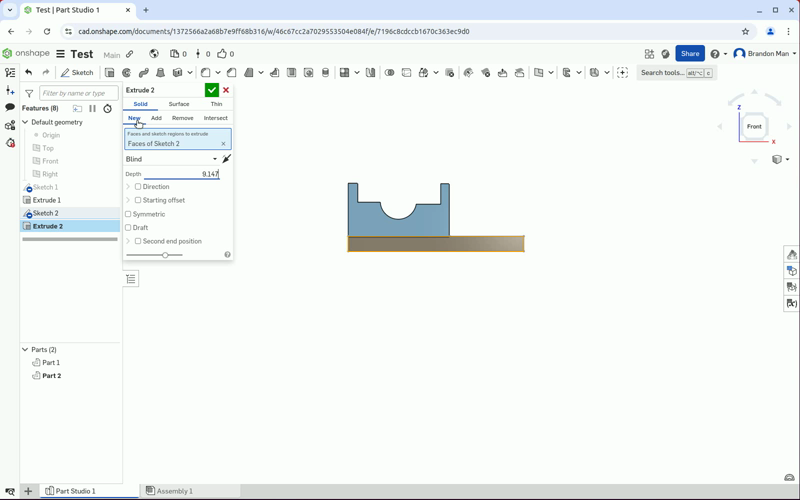
key(enter)
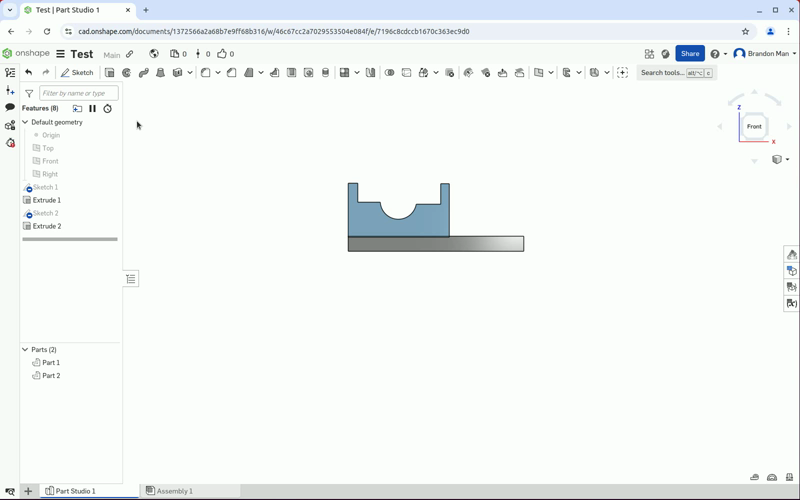
key(shift+h)
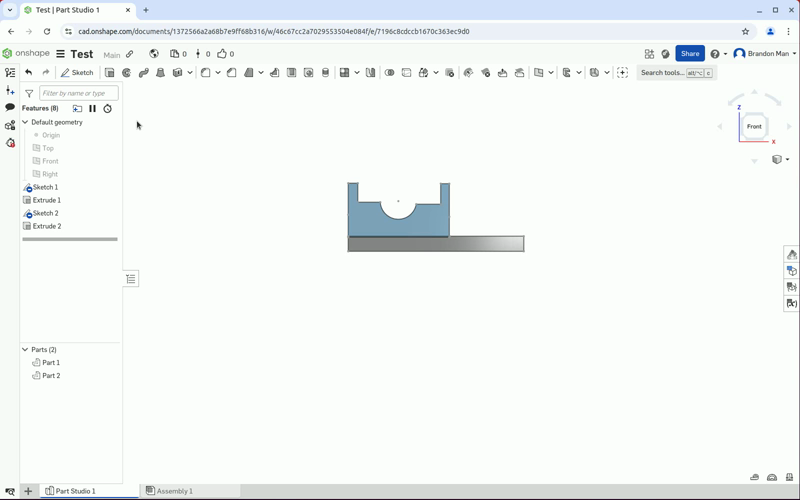
key(shift+h)
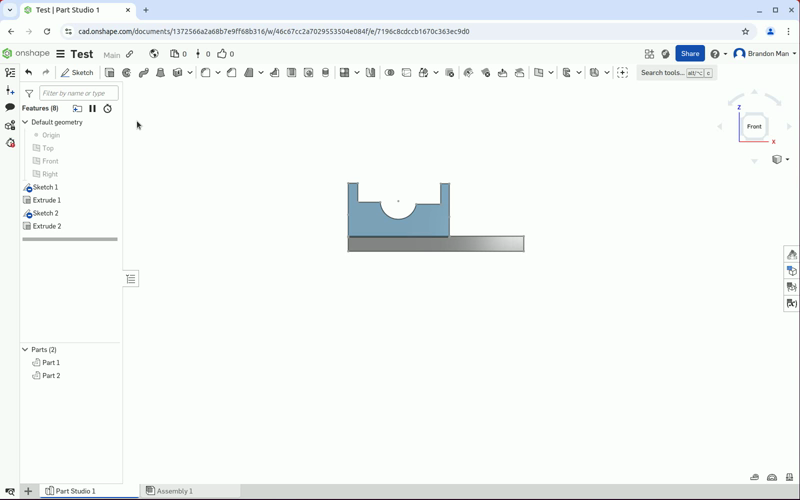
key(shift+7)
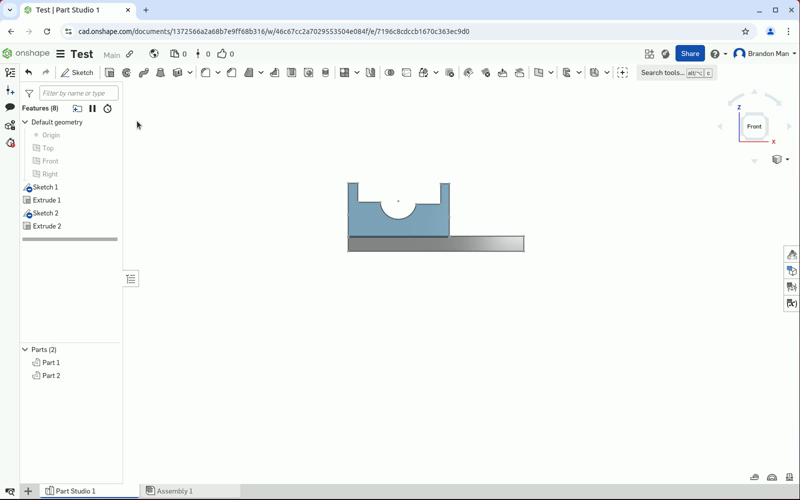
key(left, 2)
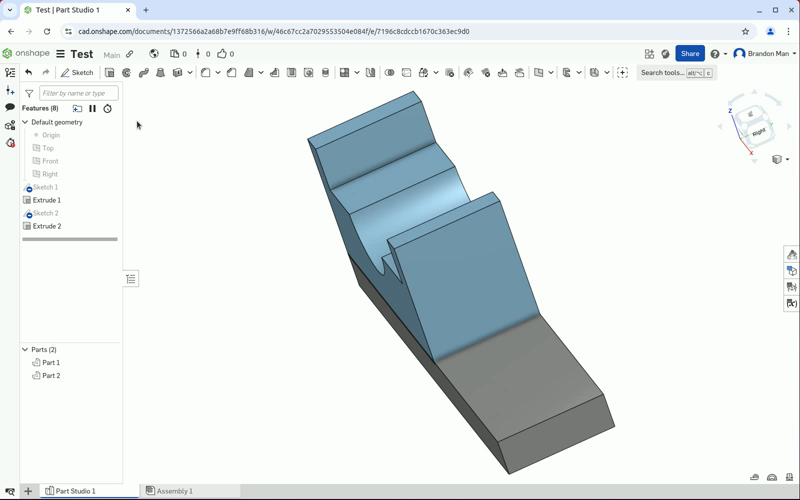
key(down, 2)
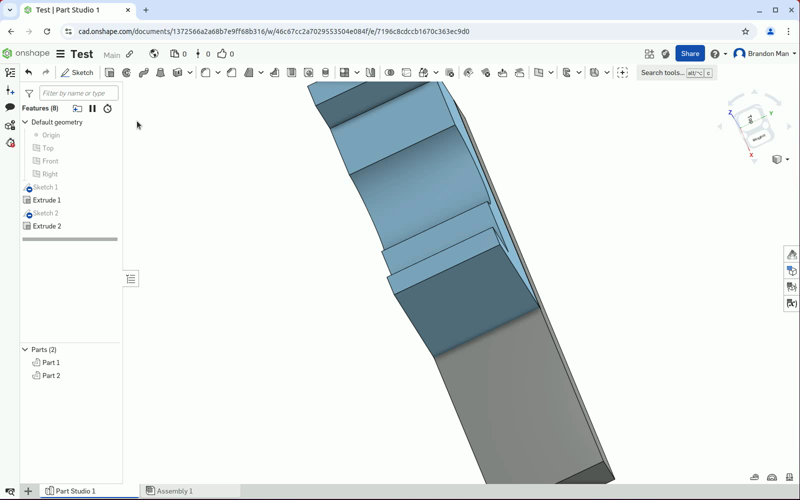
key(up, 2)
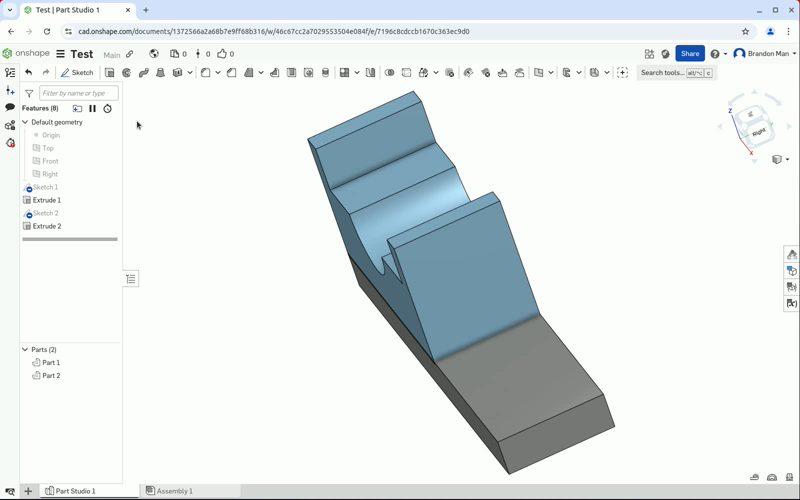
key(right, 2)
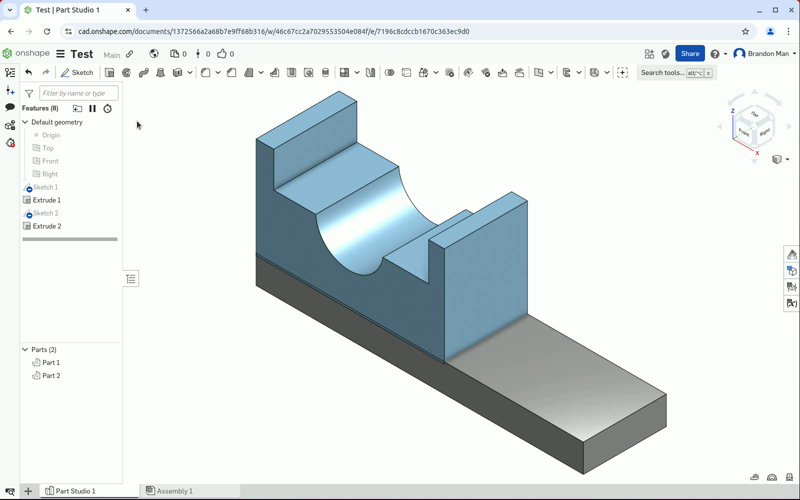
mouse_move(73, 189)
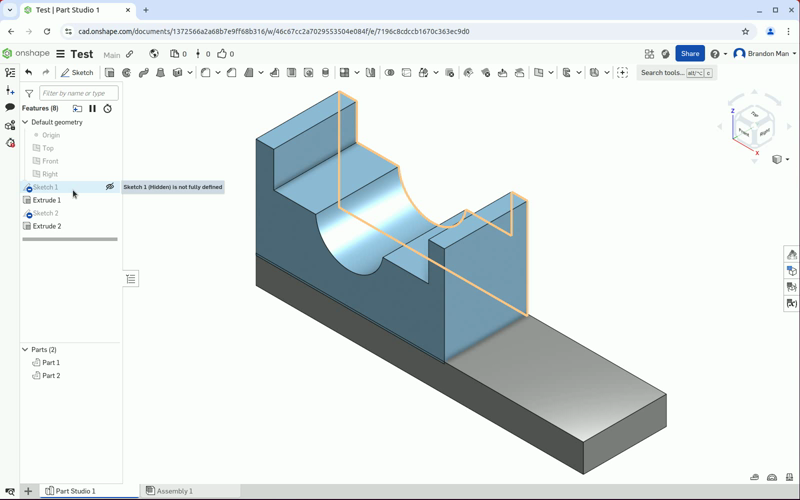
click(73, 189)